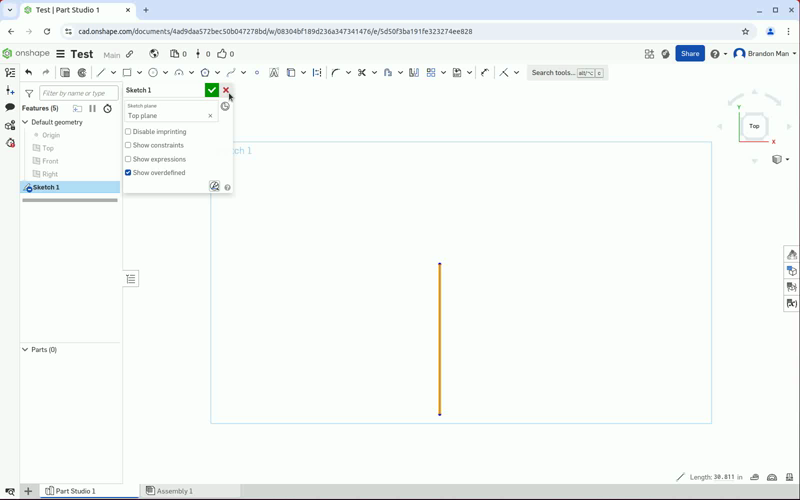
key(shift+h)
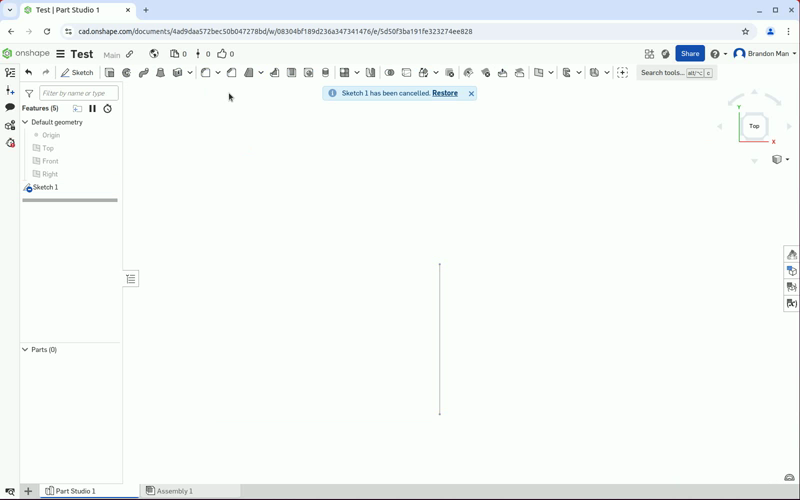
key(shift+s)
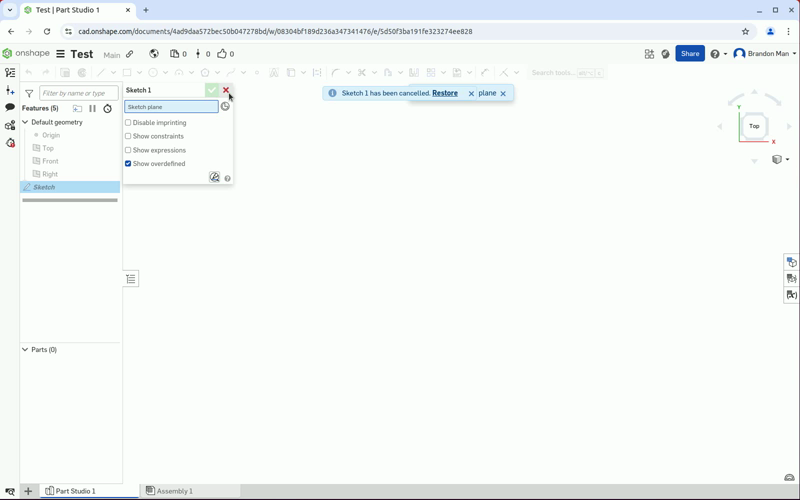
mouse_move(73, 150)
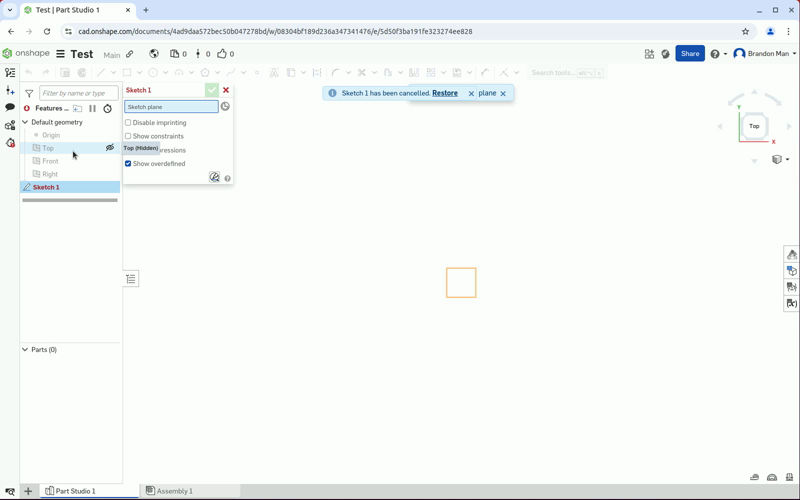
click(73, 150)
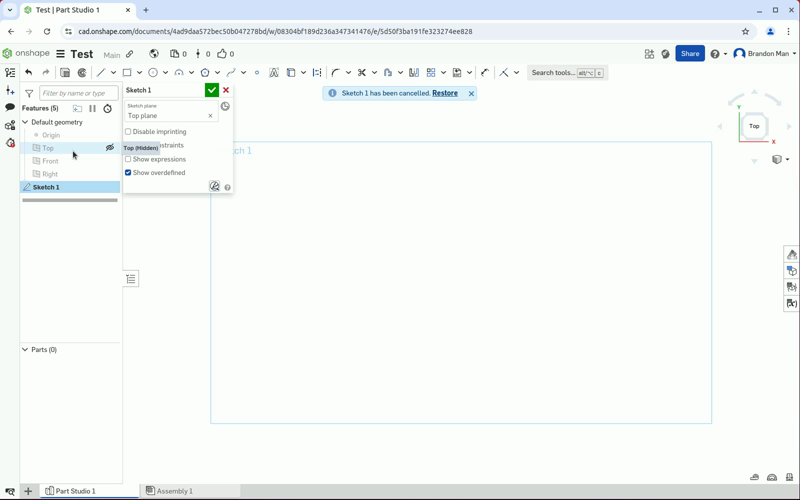
mouse_move(73, 352)
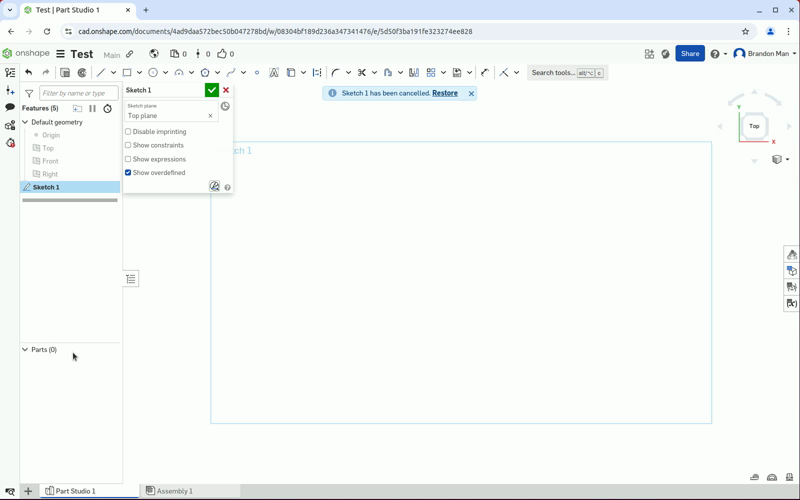
key(y)
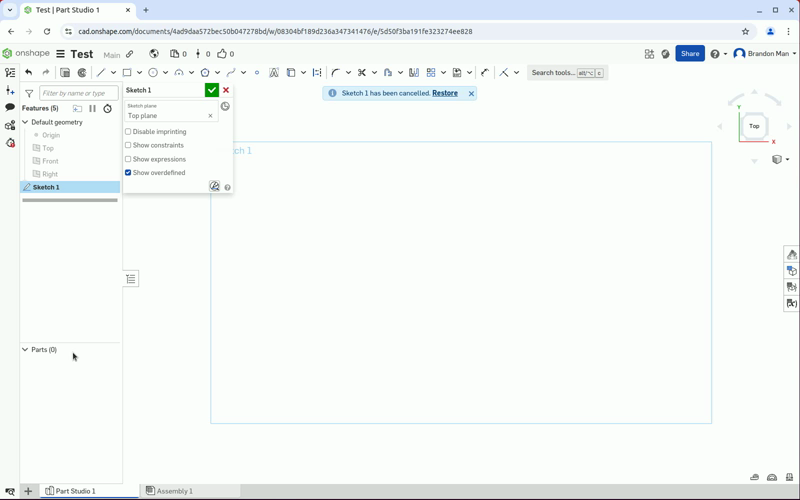
key(l)
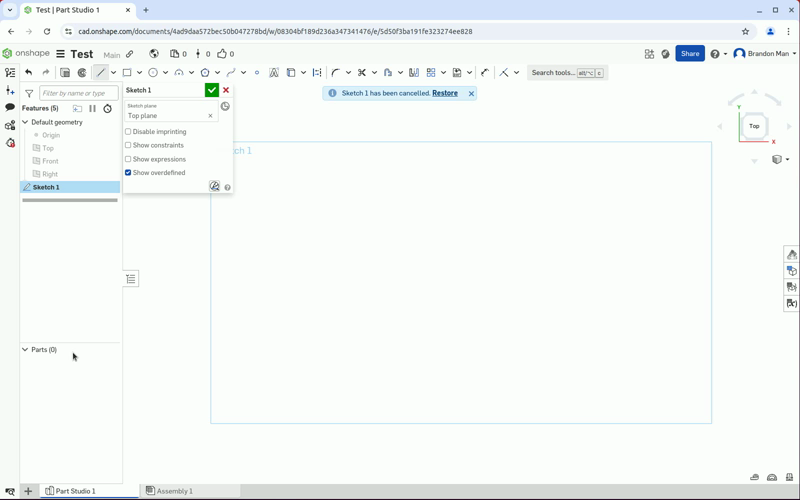
key_down(shift)
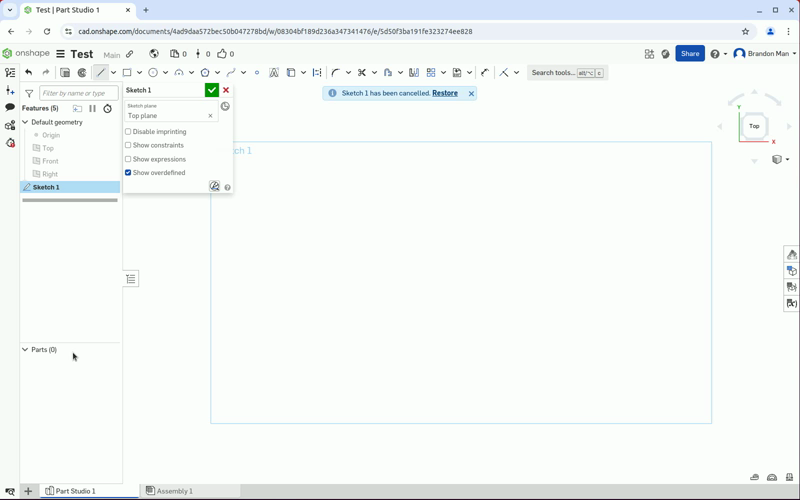
mouse_move(460, 282)
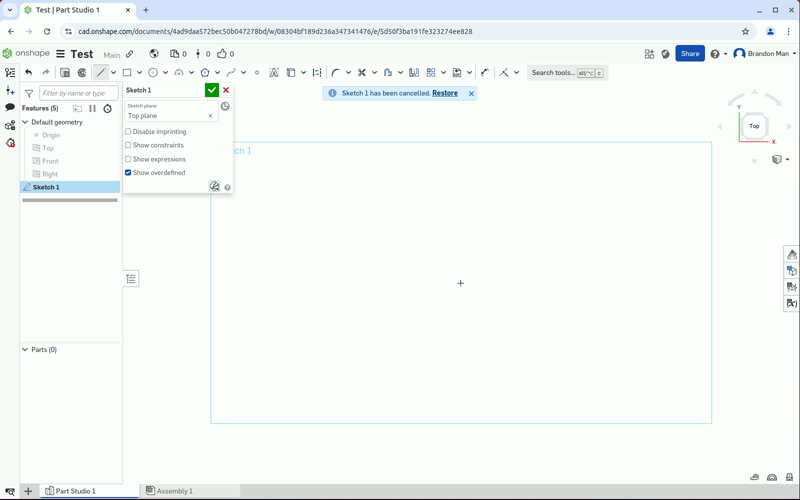
click(460, 282)
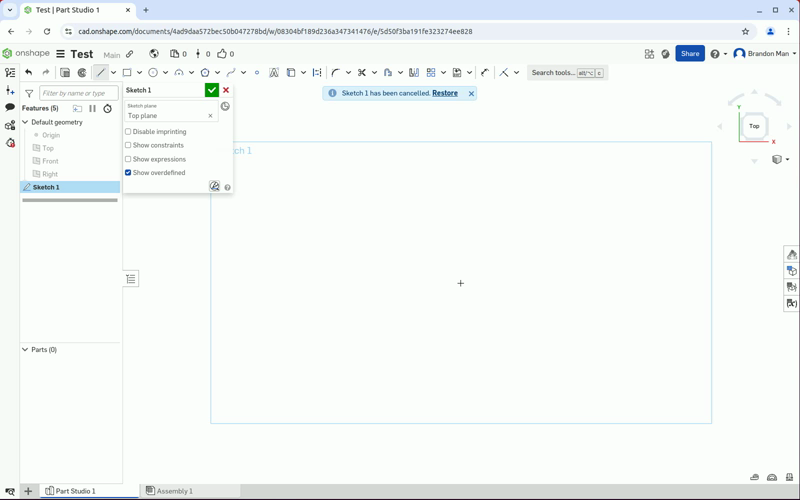
key_up(shift)
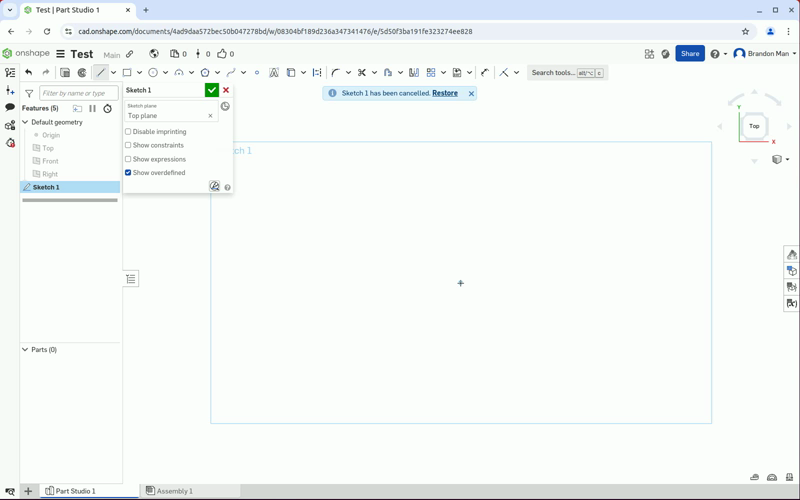
key_down(shift)
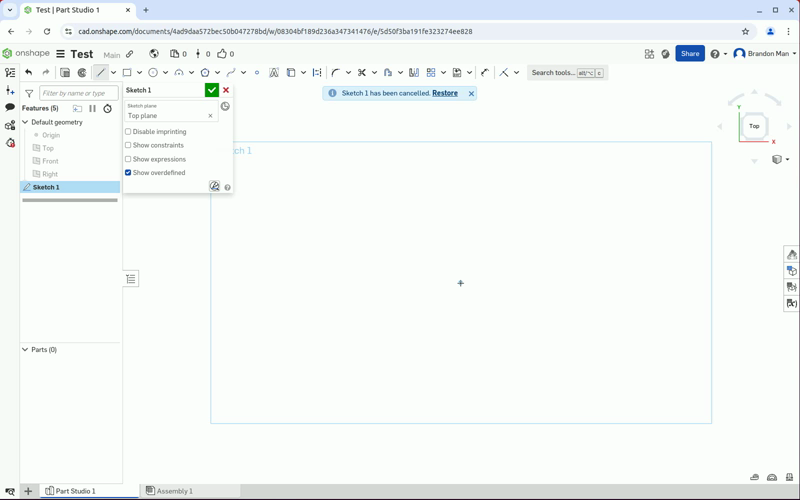
mouse_move(573, 282)
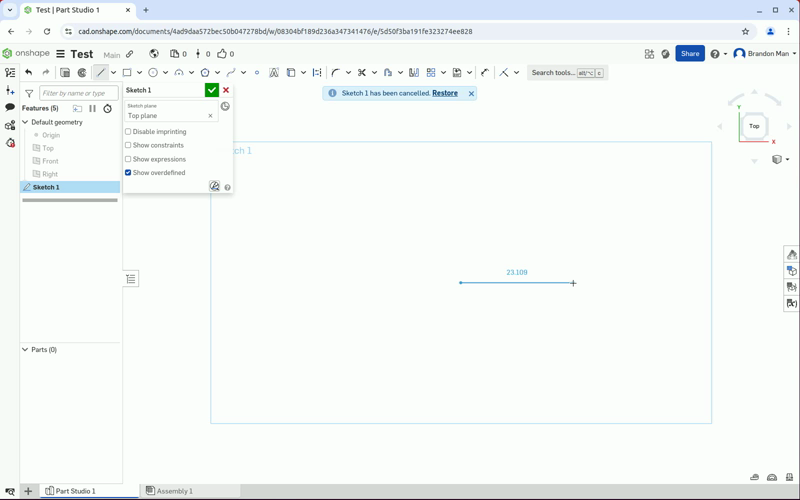
click(573, 282)
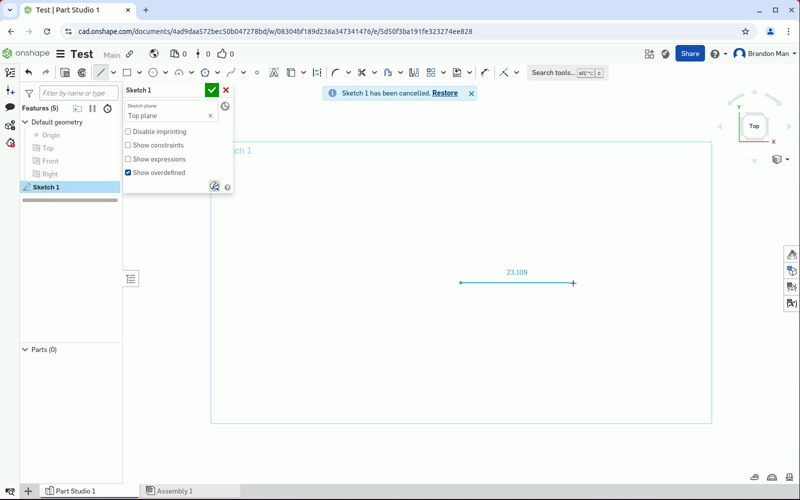
key_up(shift)
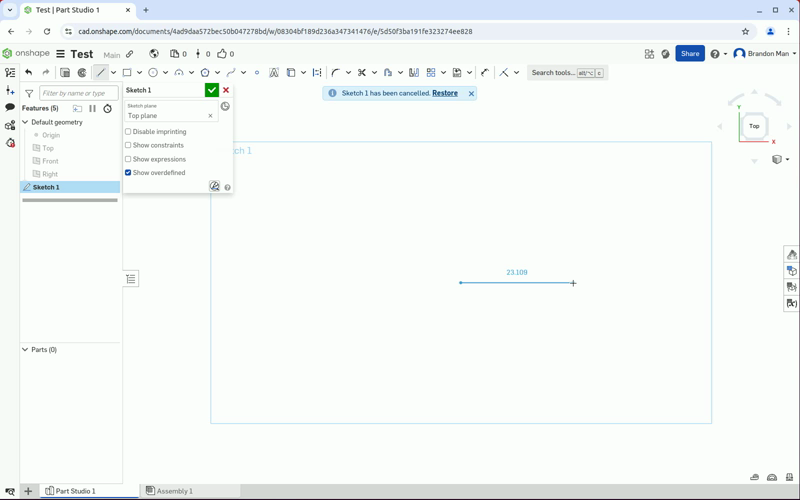
key_down(shift)
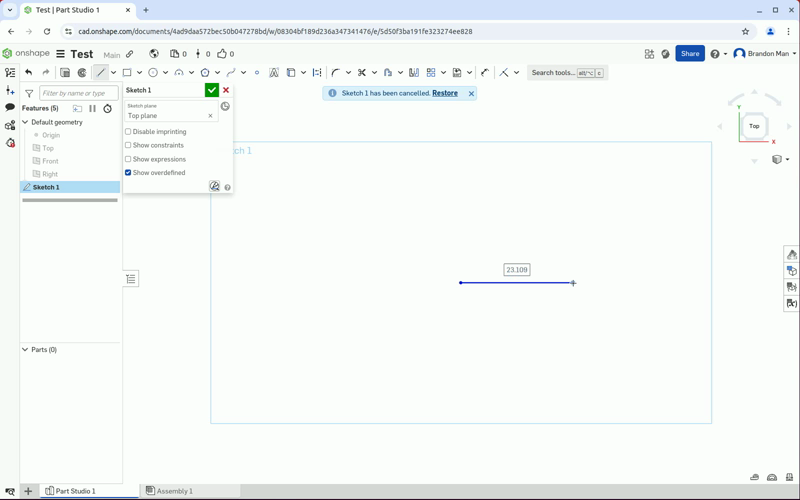
mouse_move(573, 208)
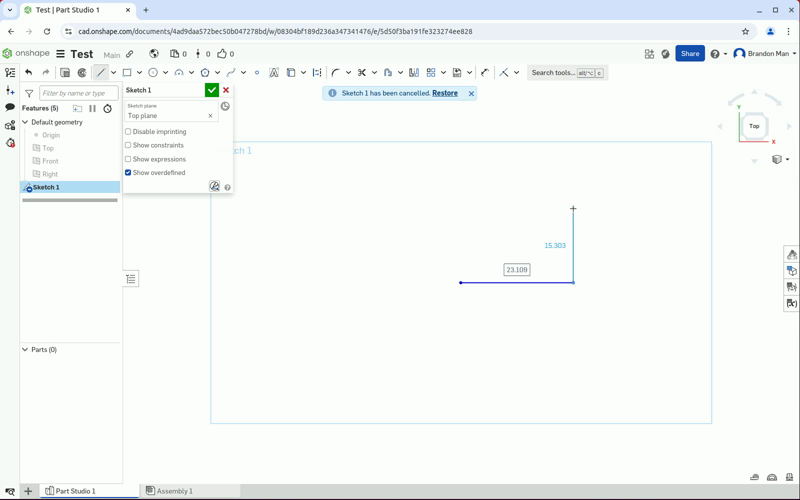
click(573, 208)
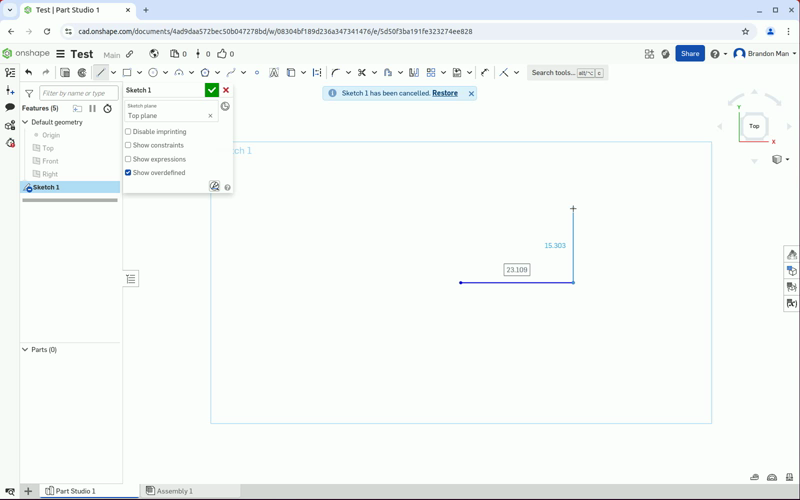
key_up(shift)
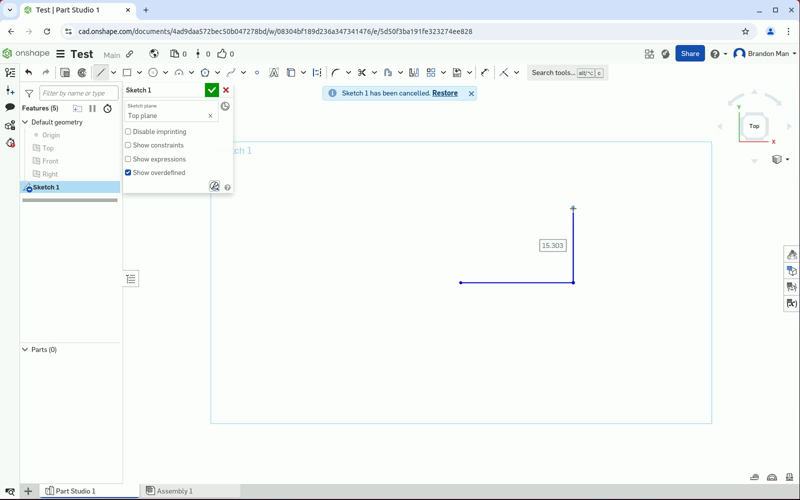
key_down(shift)
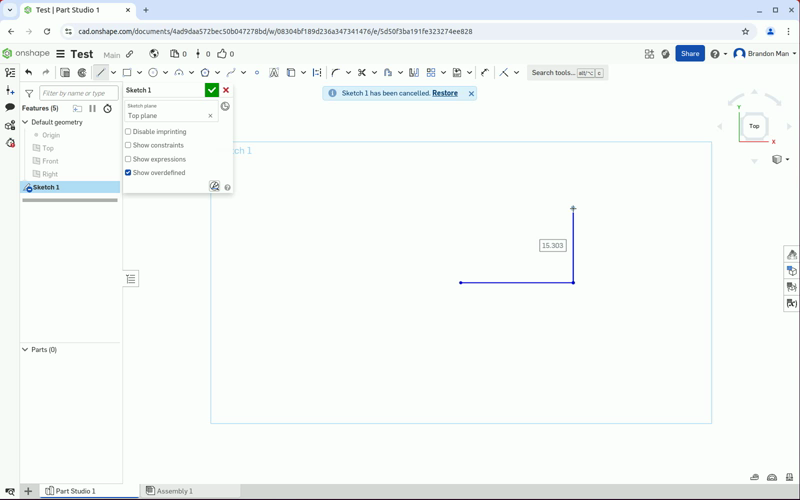
mouse_move(460, 208)
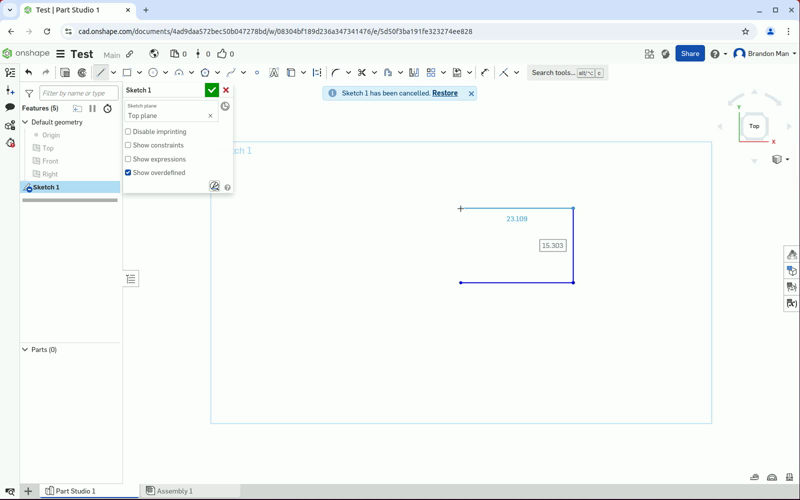
click(460, 208)
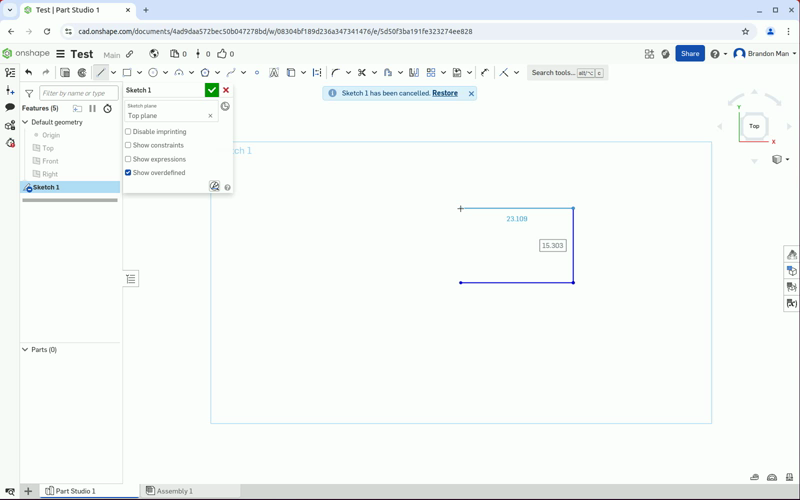
key_up(shift)
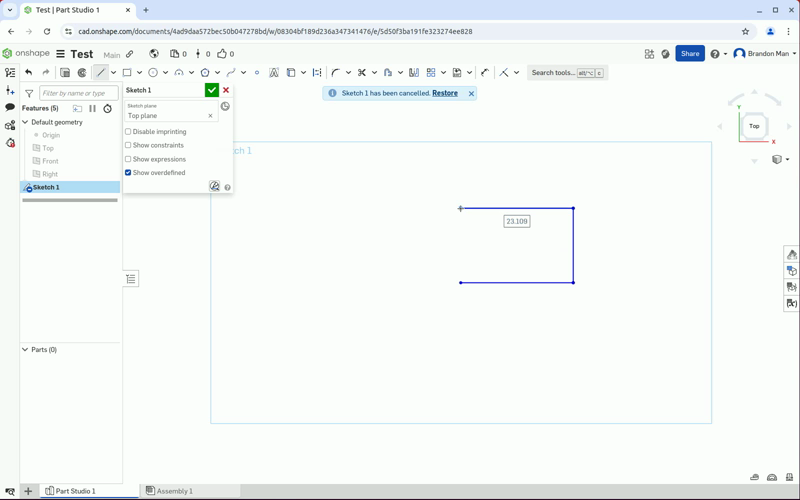
key_down(shift)
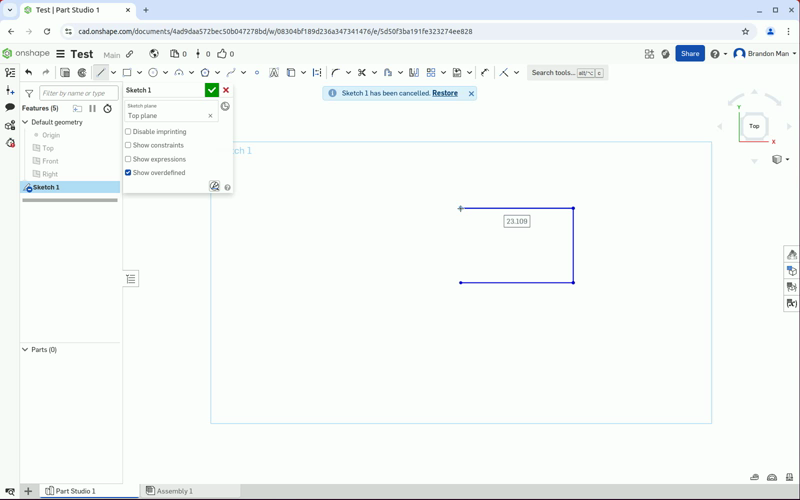
mouse_move(460, 282)
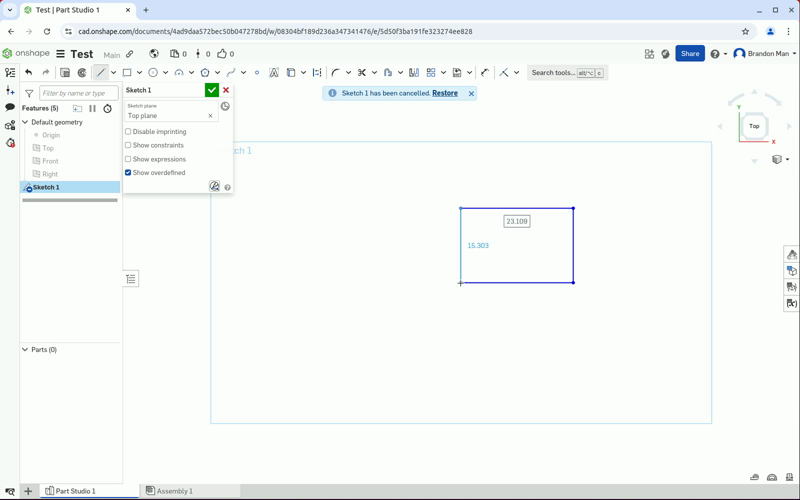
key_up(shift)
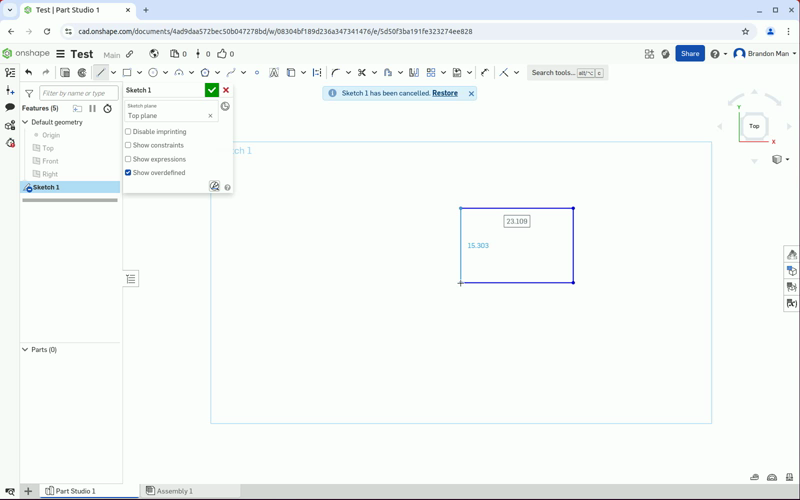
click(460, 282)
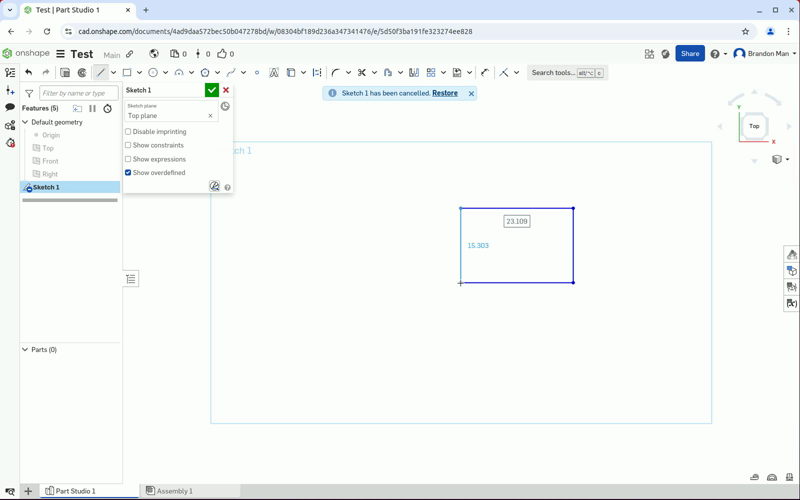
key(esc)
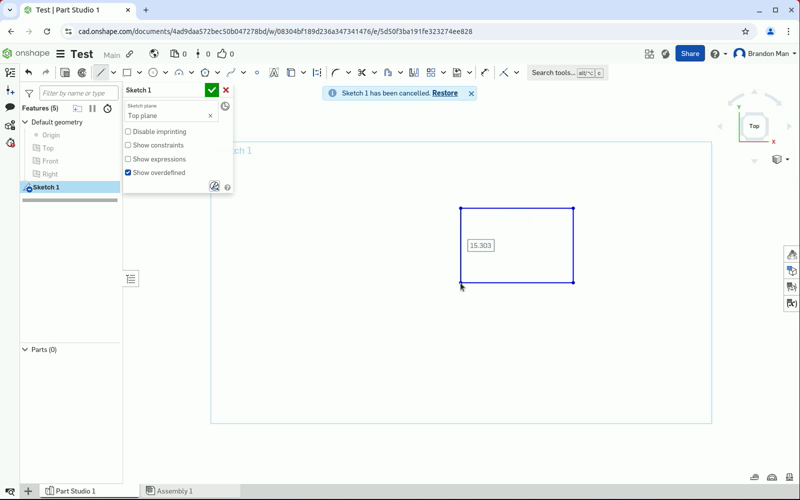
mouse_move(480, 270)
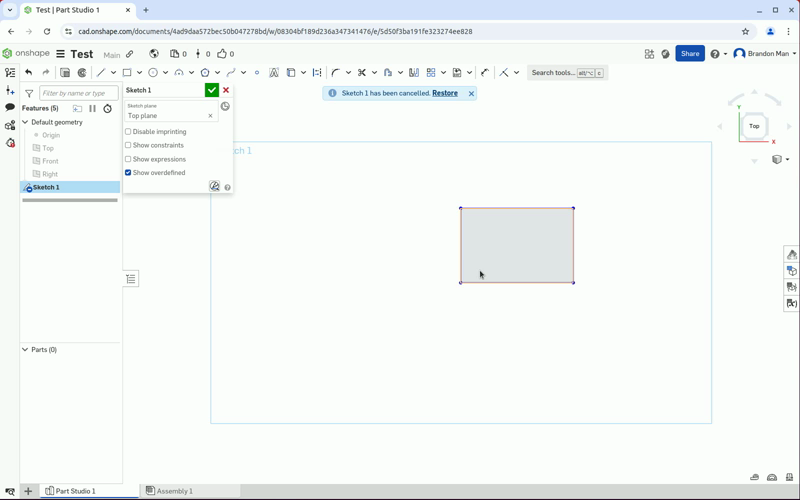
click(480, 270)
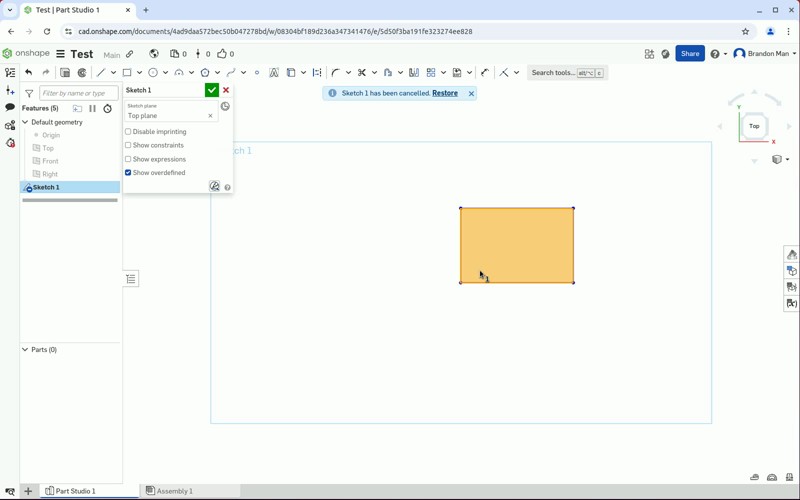
mouse_move(73, 352)
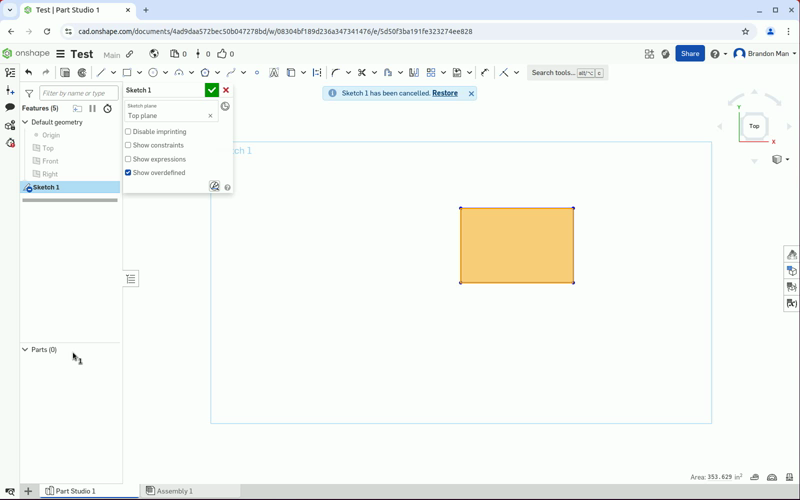
key(shift+y)
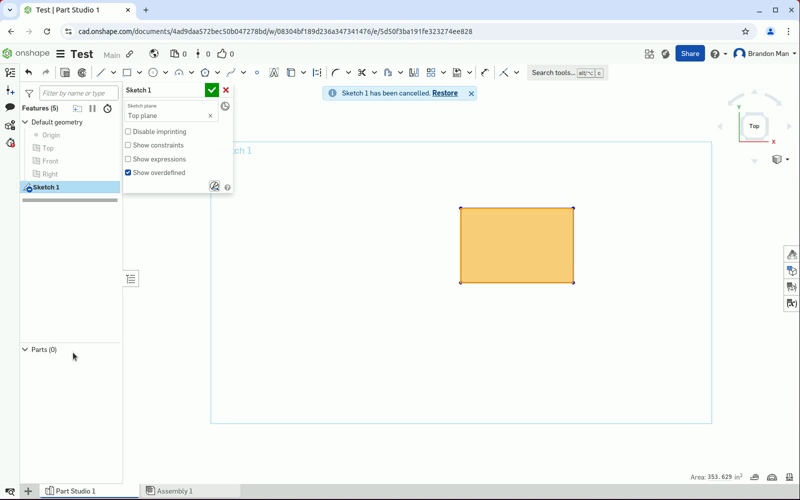
key(shift+e)
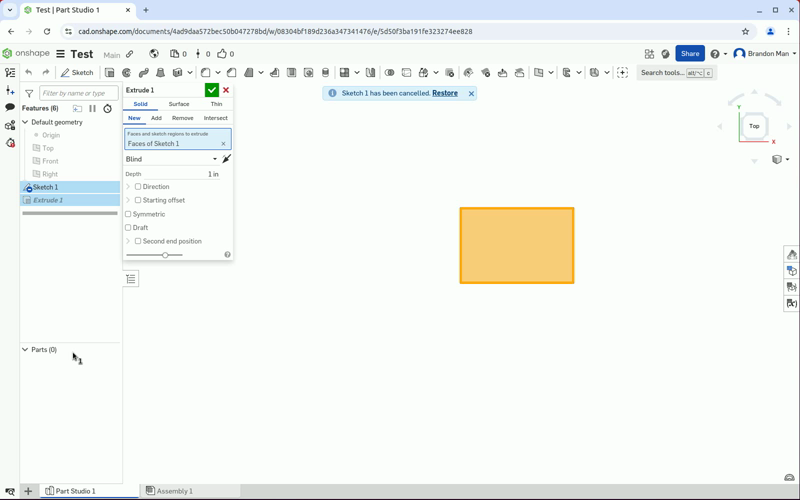
mouse_move(143, 106)
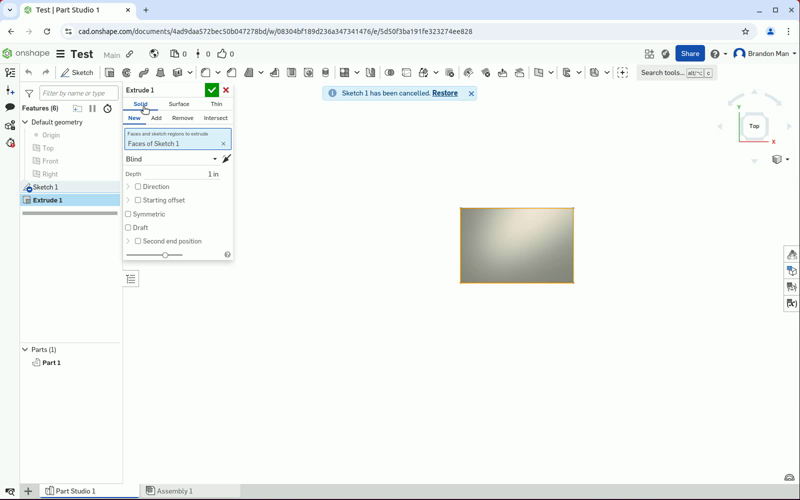
click(143, 106)
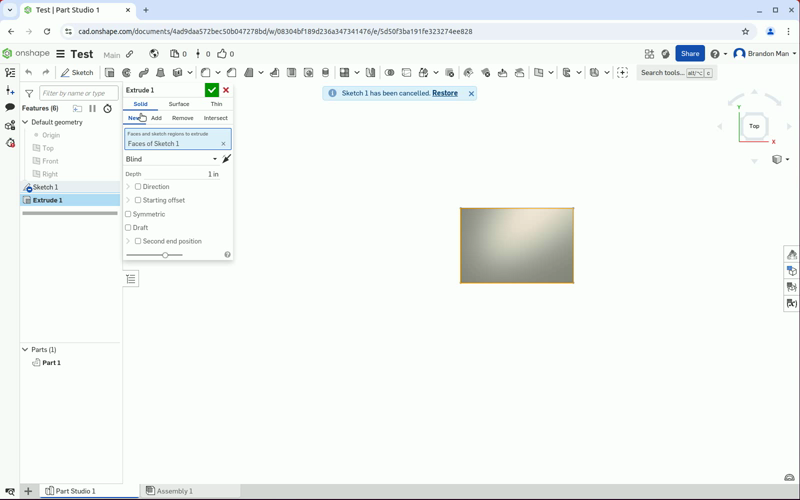
mouse_move(137, 120)
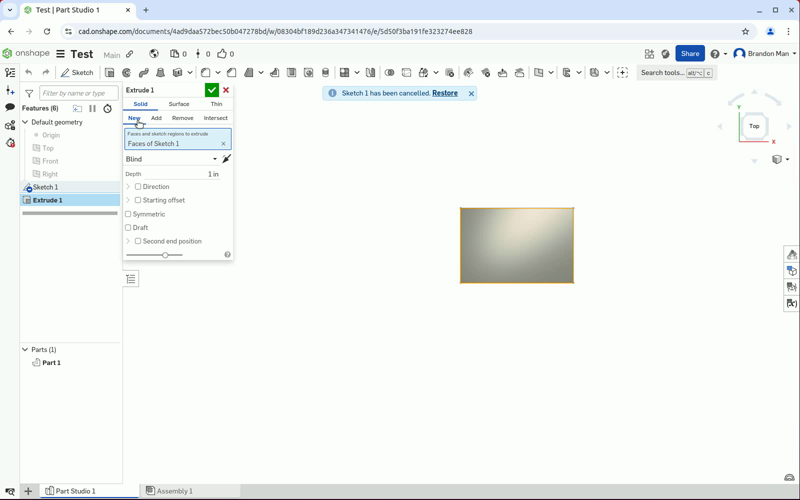
click(137, 120)
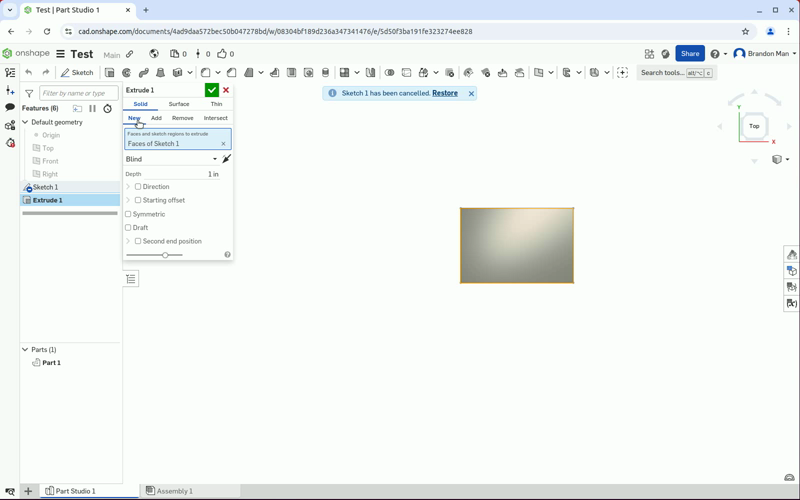
key(tab, 4)
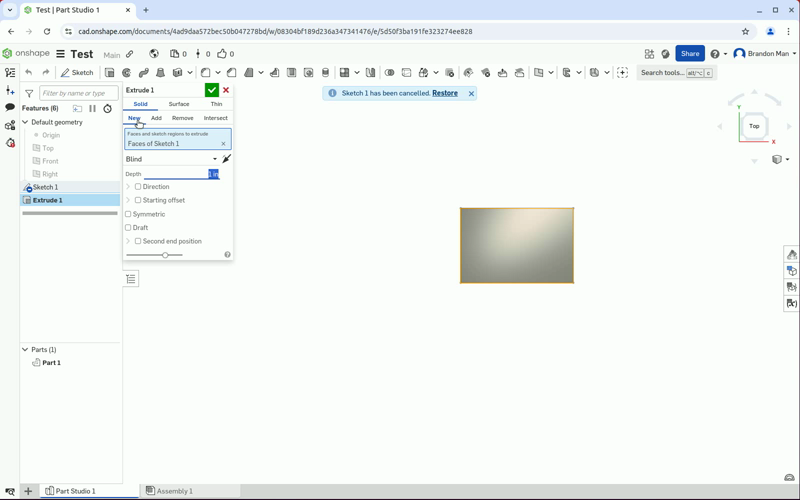
text(3.851)
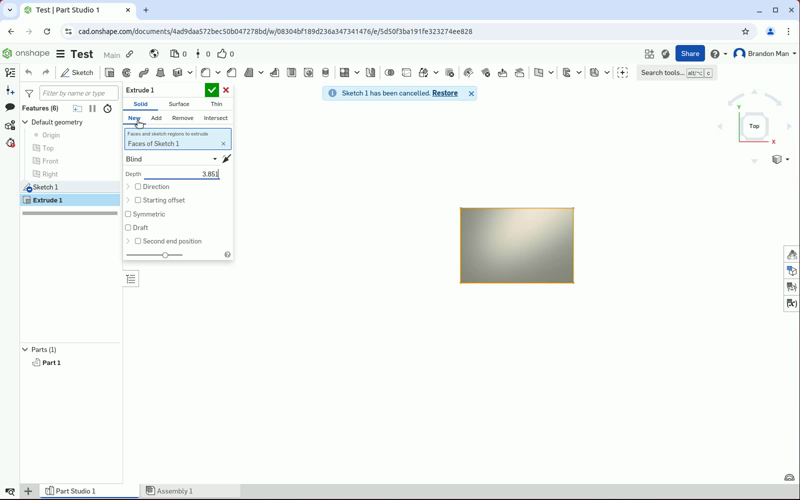
key(enter)
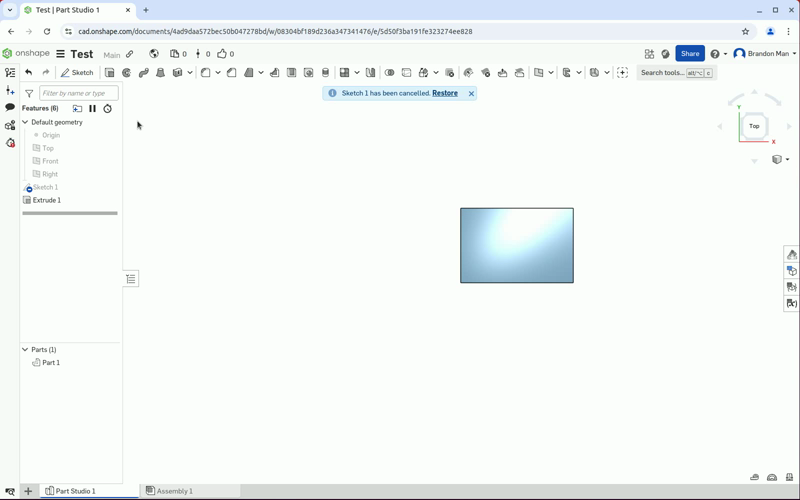
key(shift+h)
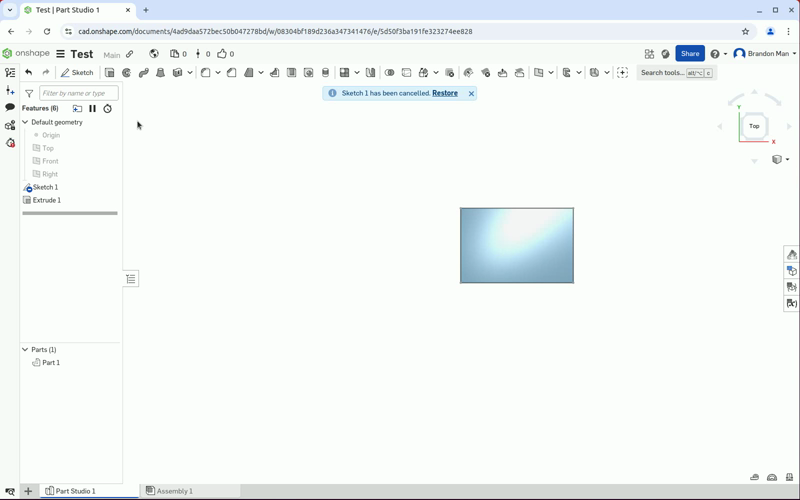
key(shift+h)
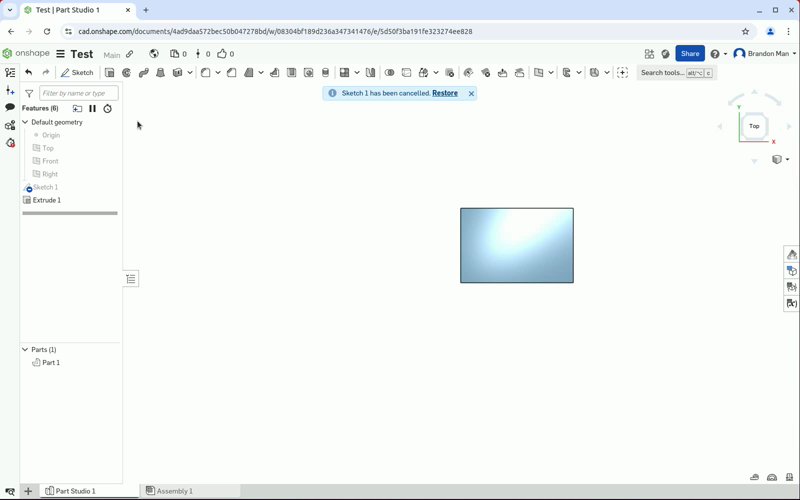
mouse_move(73, 189)
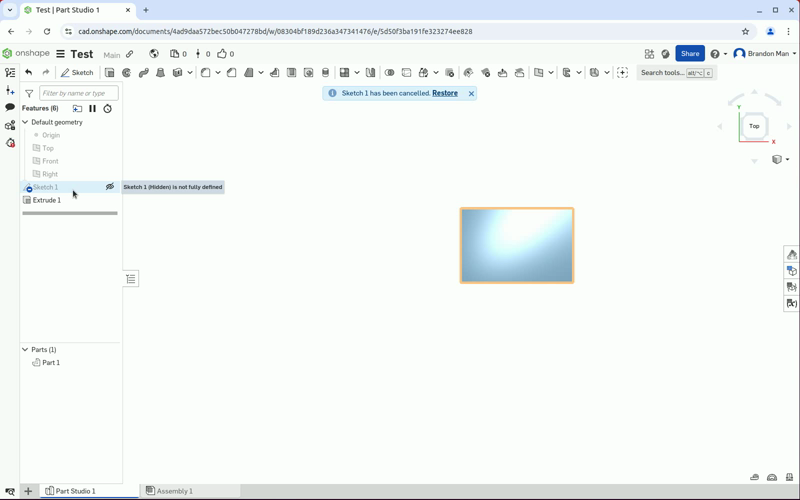
click(73, 189)
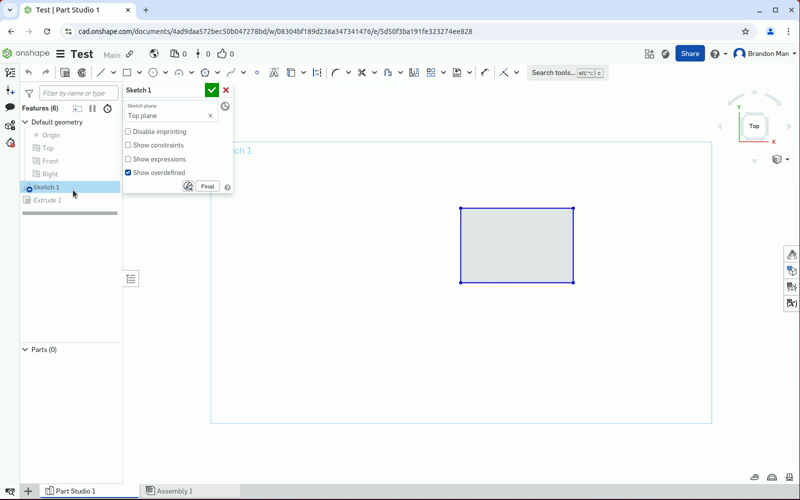
mouse_move(229, 92)
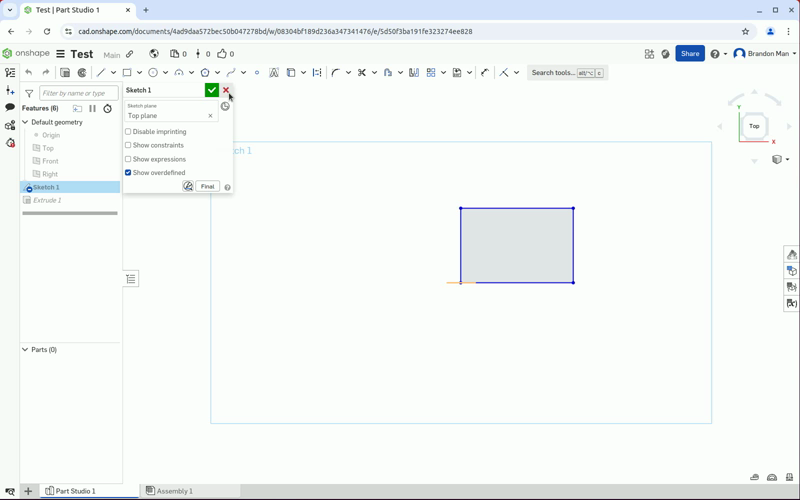
click(229, 92)
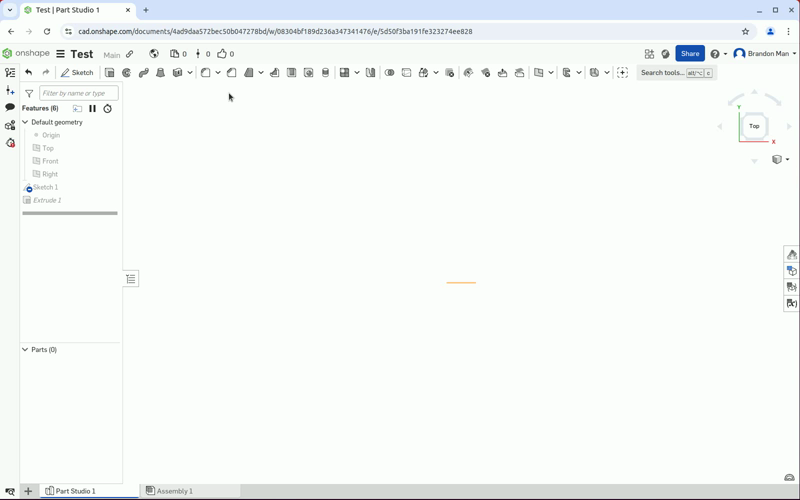
mouse_move(541, 75)
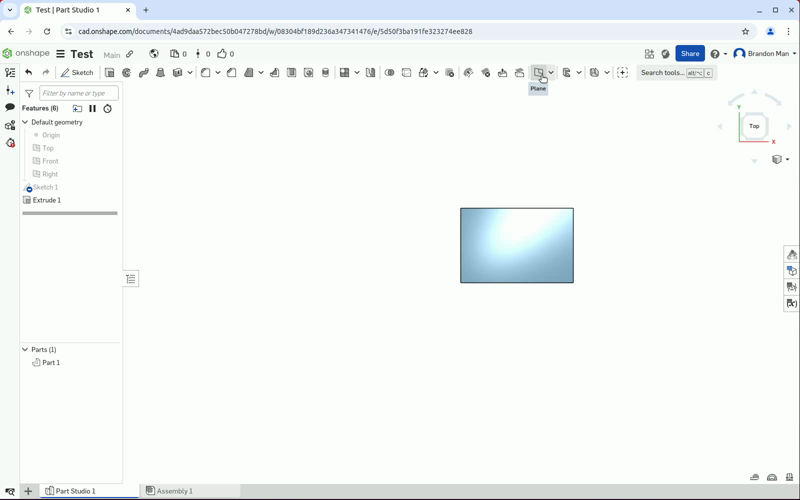
click(541, 75)
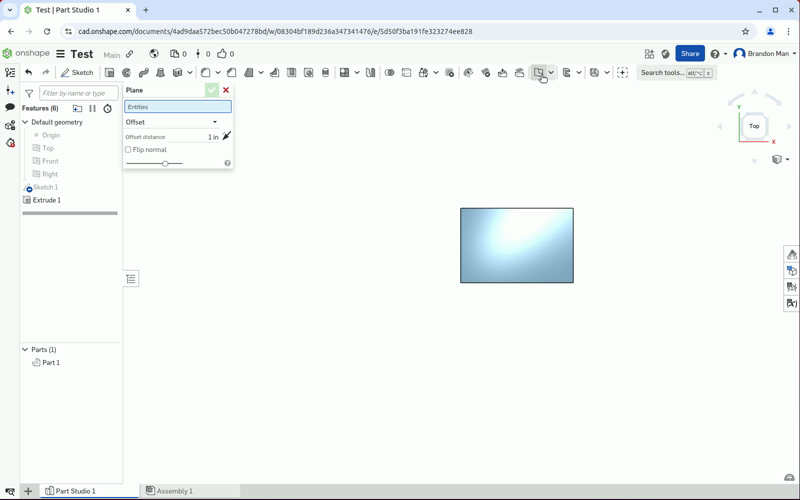
mouse_move(73, 150)
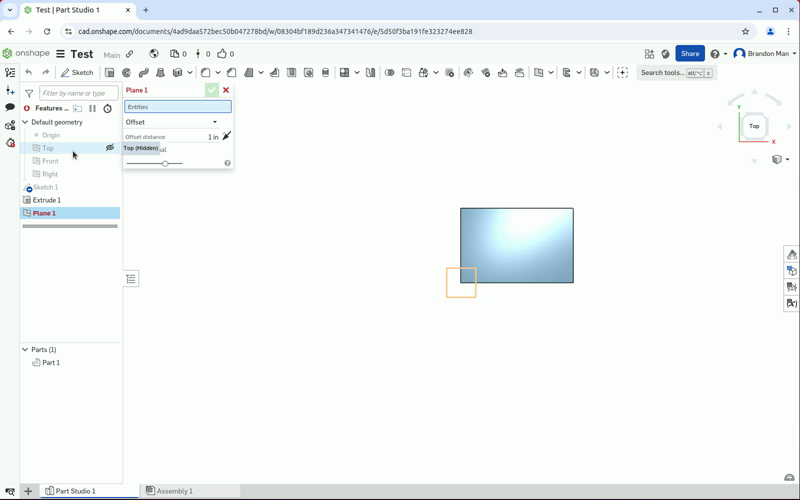
click(73, 150)
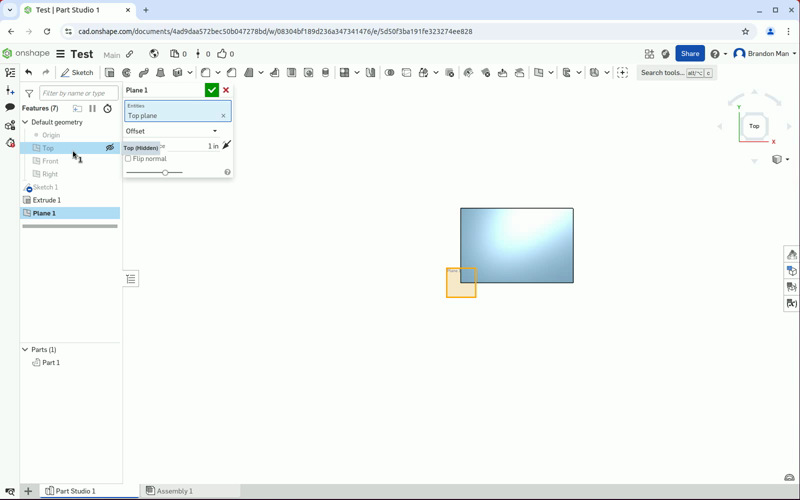
key(tab, 2)
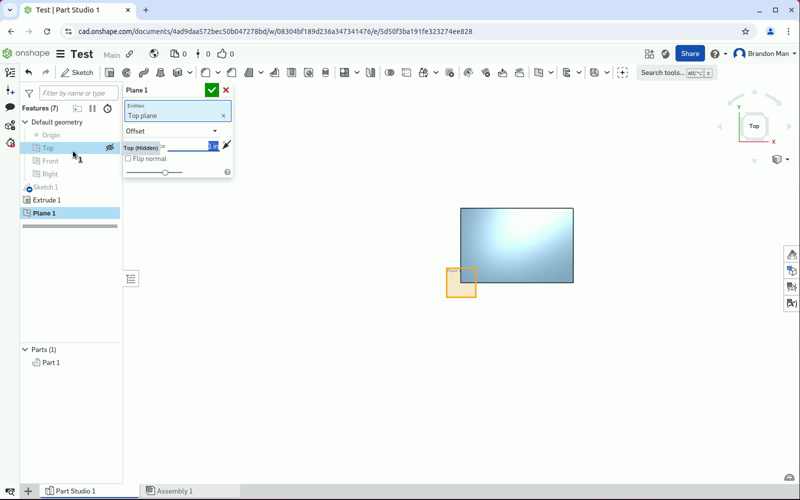
text(3.851)
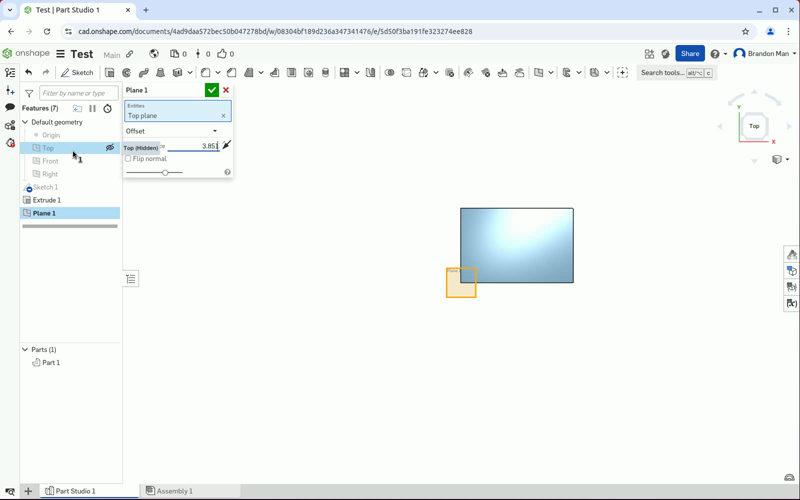
key(enter, 2)
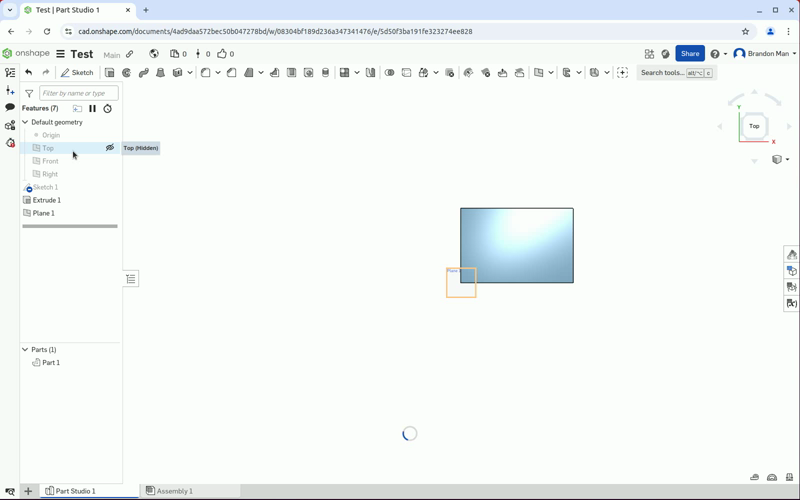
key(shift+s)
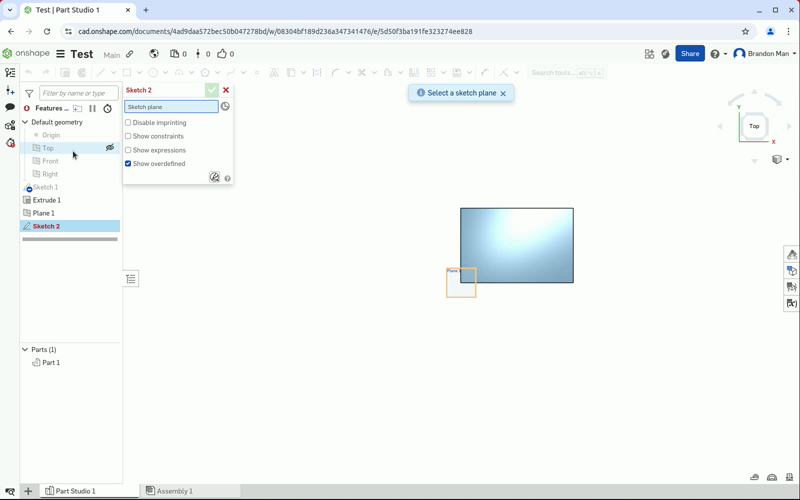
mouse_move(73, 215)
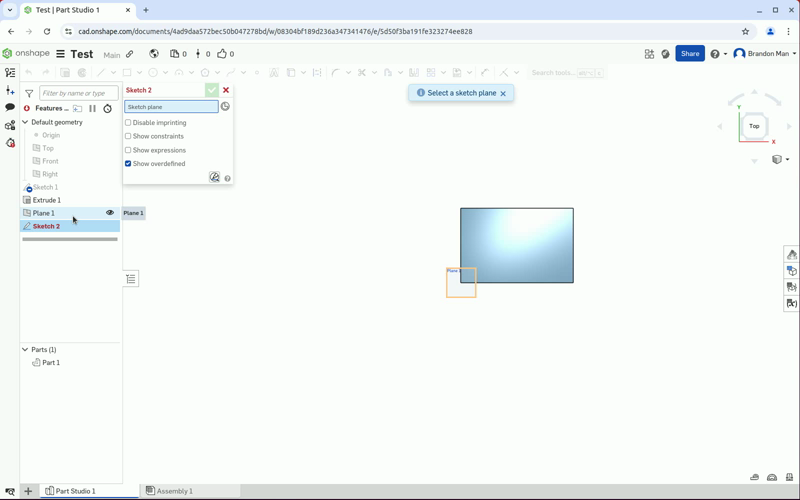
click(73, 215)
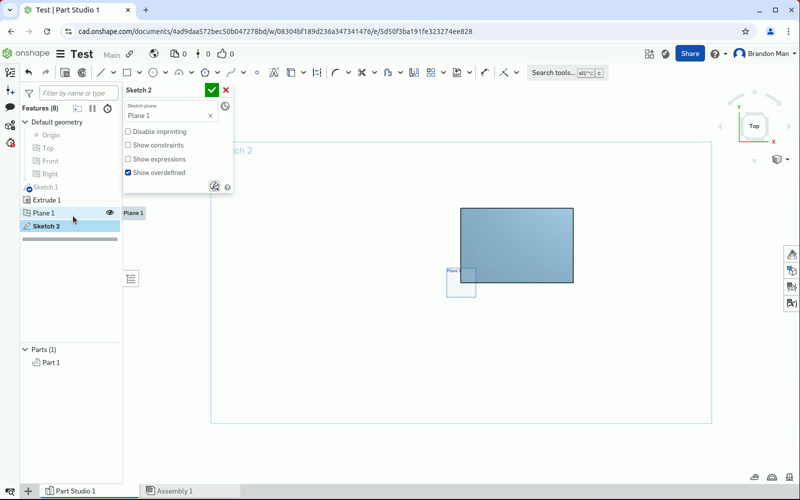
mouse_move(73, 352)
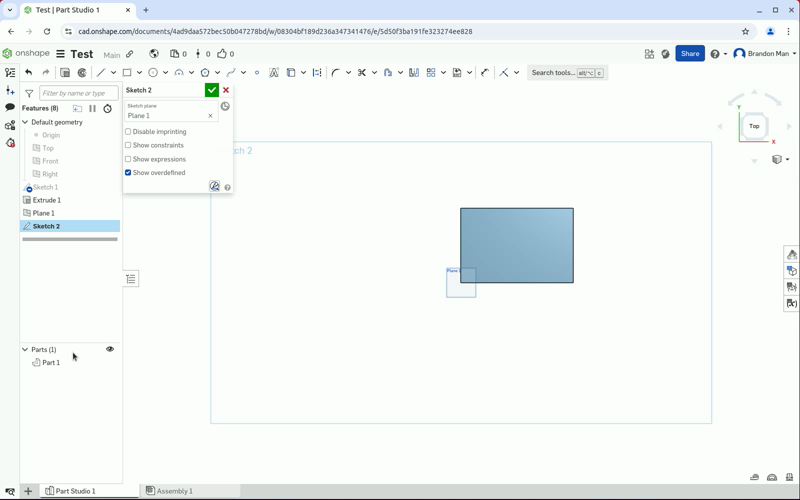
key(y)
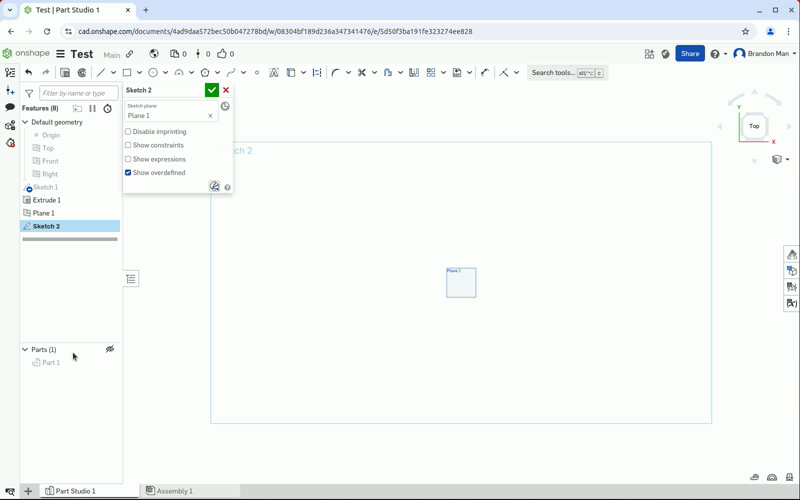
key(l)
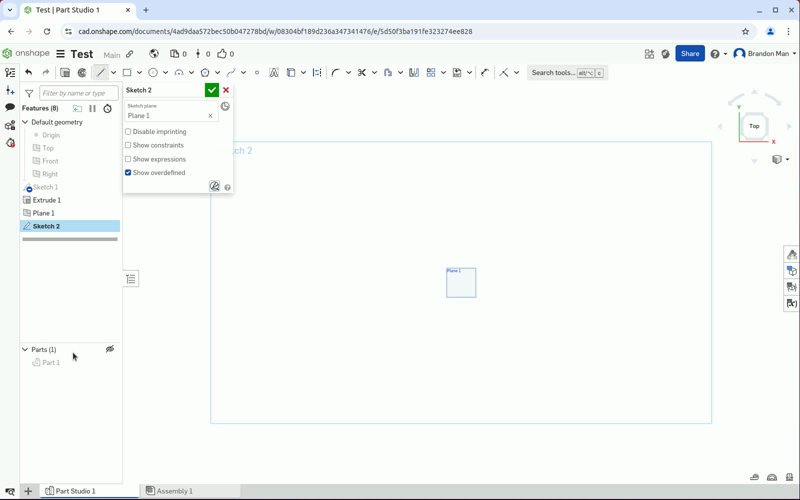
key_down(shift)
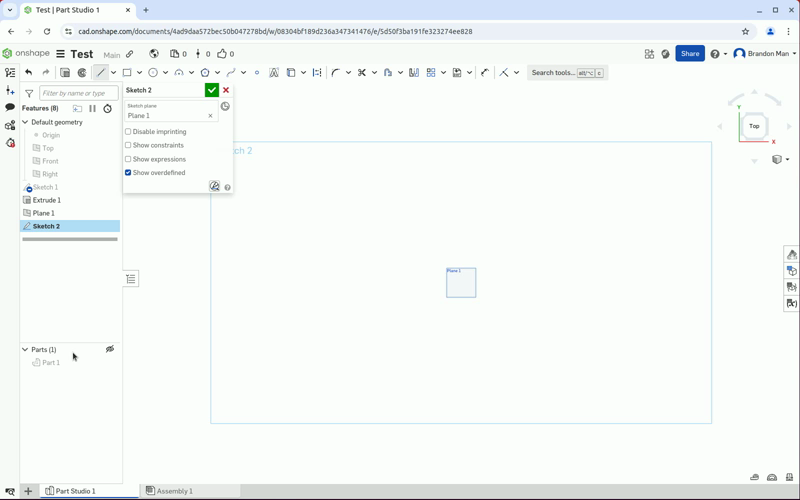
mouse_move(460, 282)
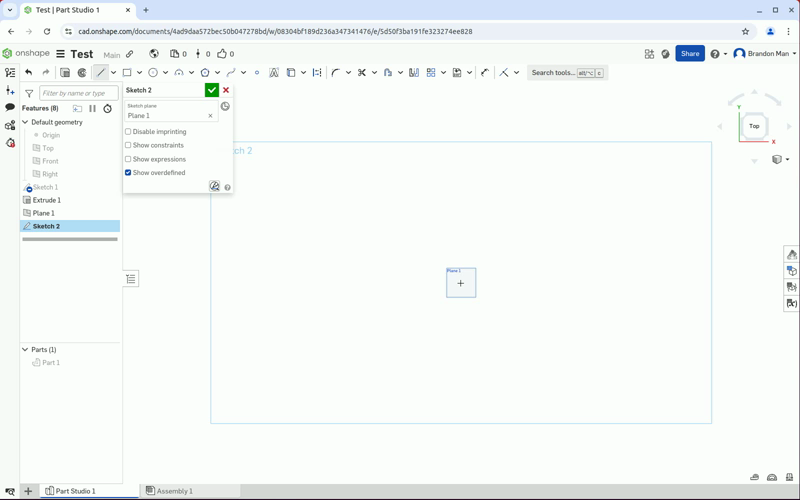
click(460, 282)
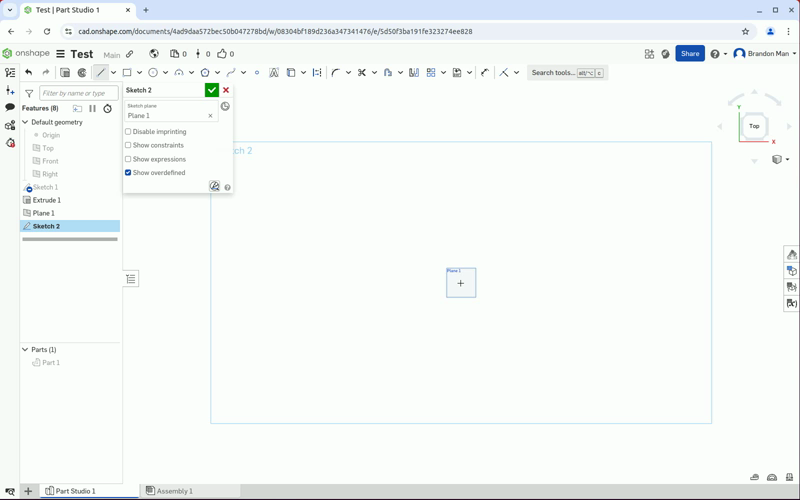
key_up(shift)
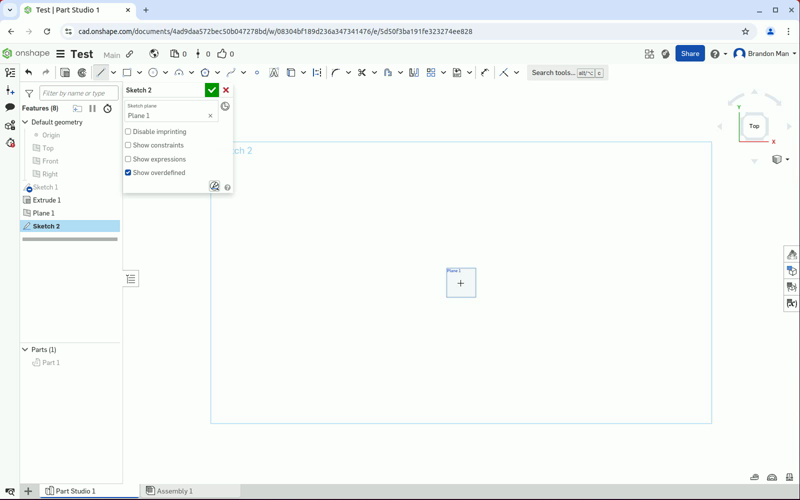
key_down(shift)
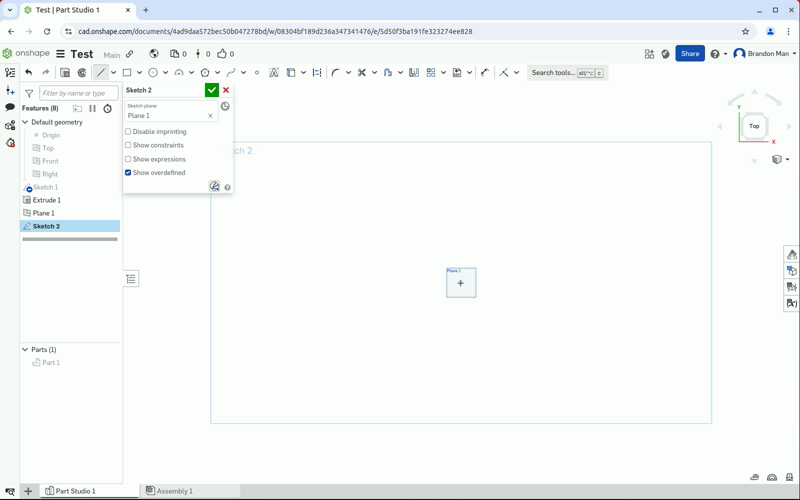
mouse_move(490, 282)
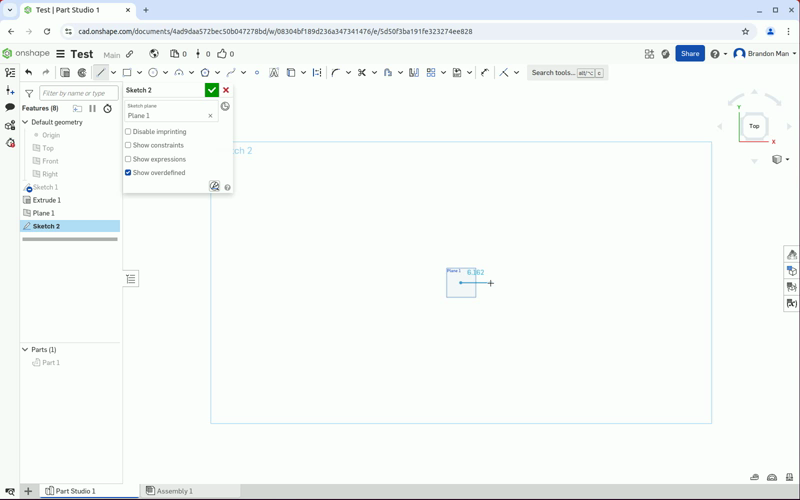
mouse_move(479, 282)
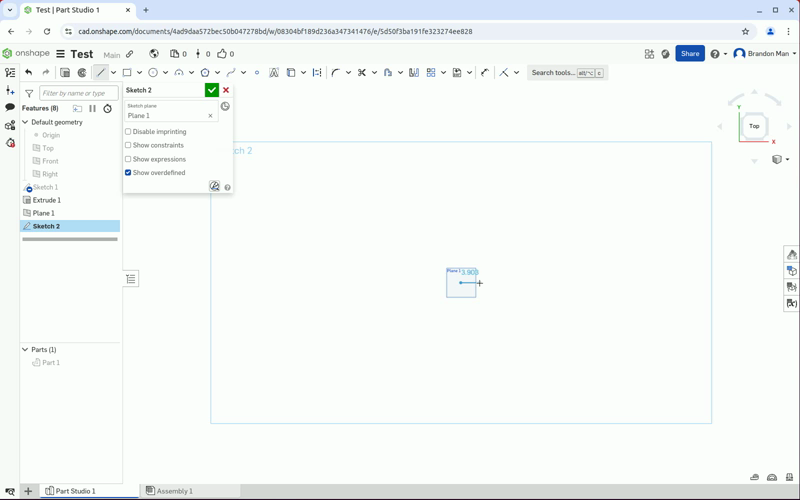
click(479, 282)
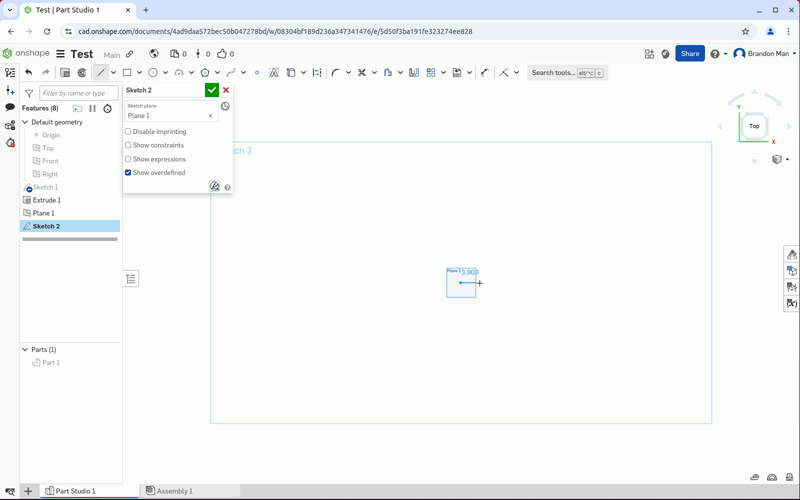
key_up(shift)
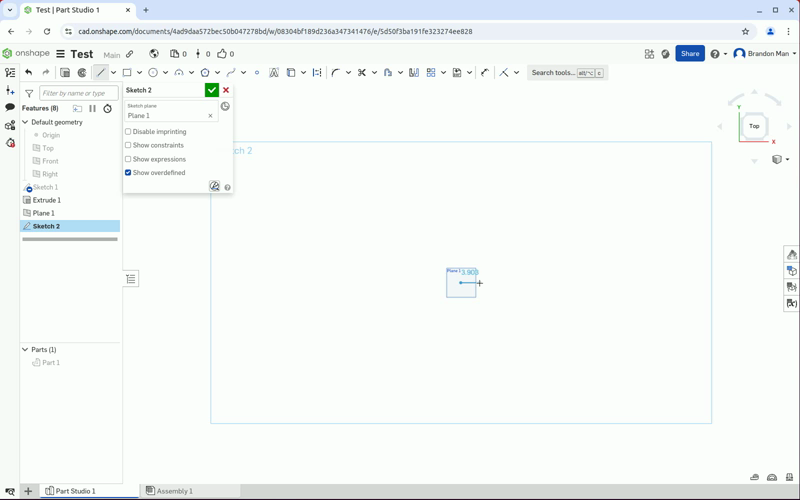
key_down(shift)
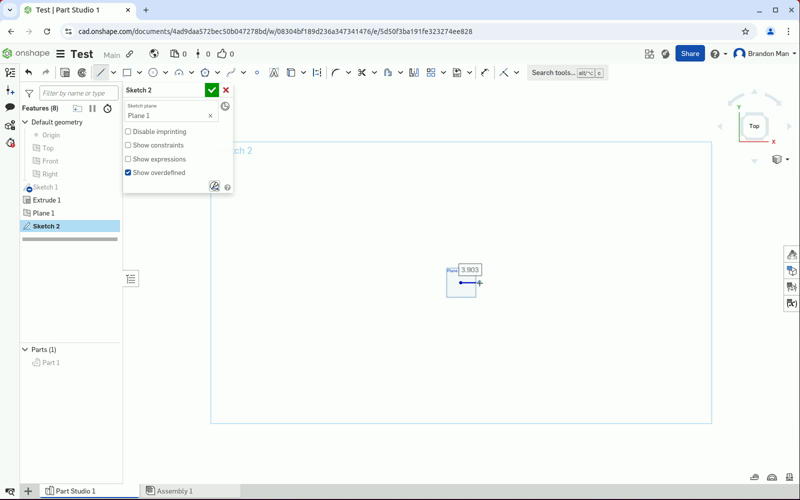
mouse_move(498, 207)
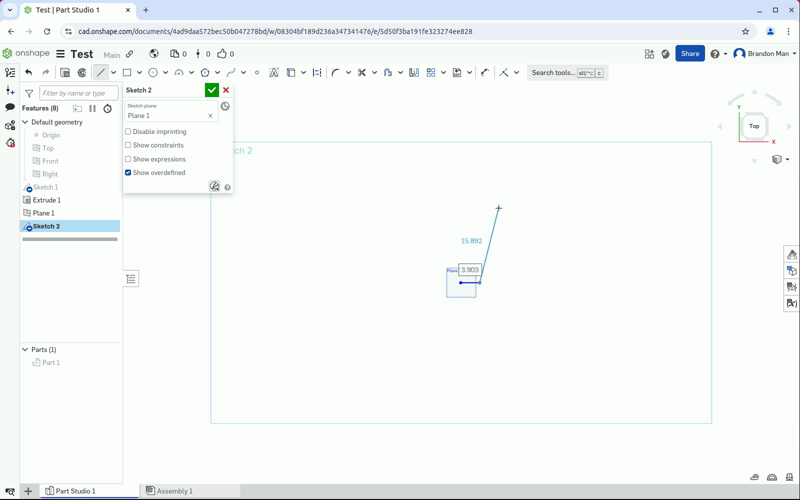
click(498, 207)
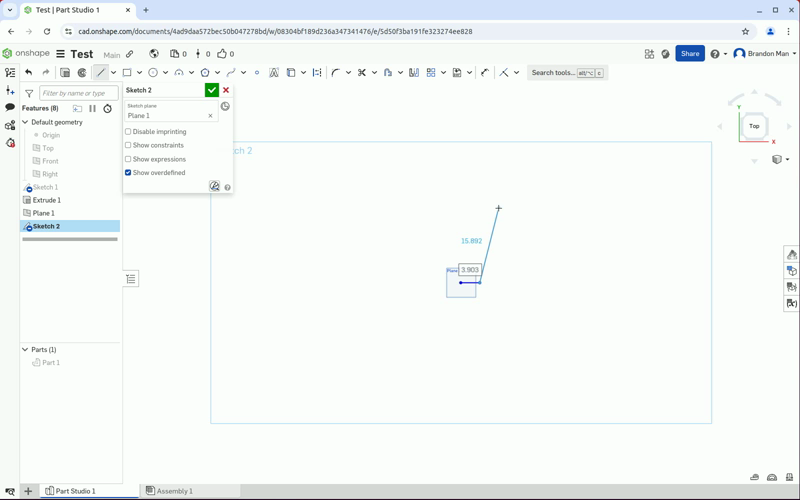
key_up(shift)
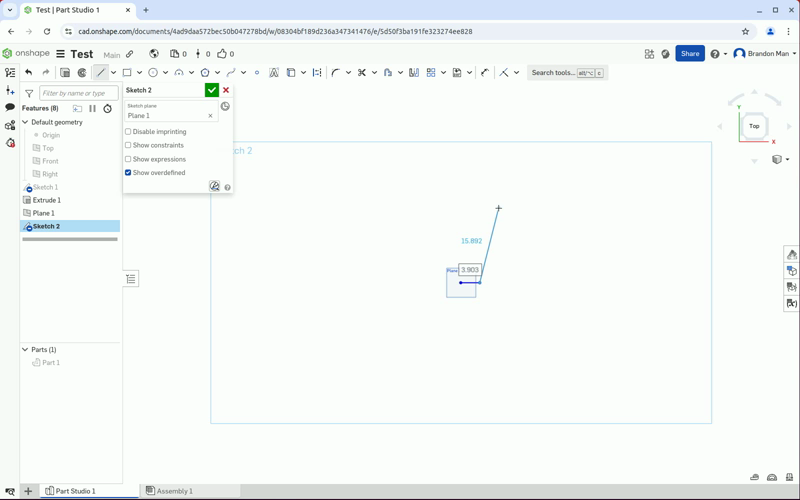
key_down(shift)
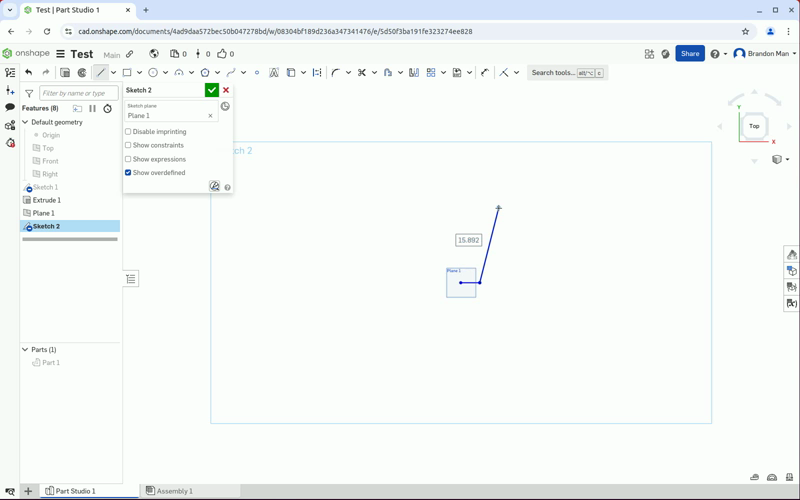
mouse_move(528, 207)
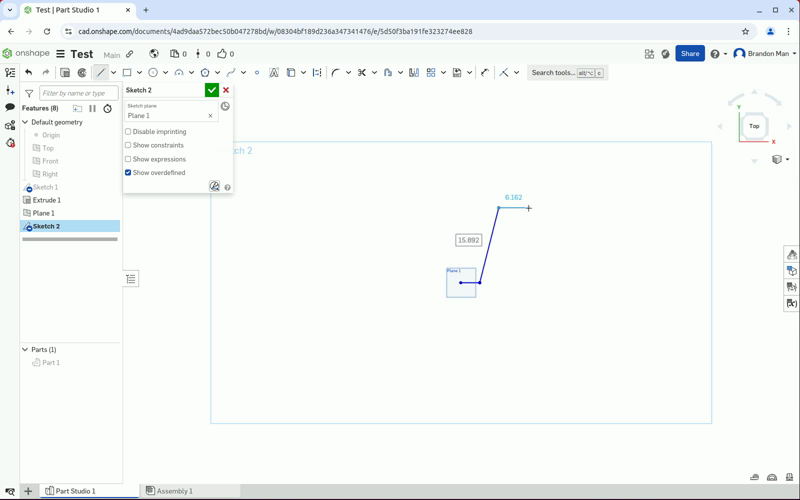
mouse_move(460, 207)
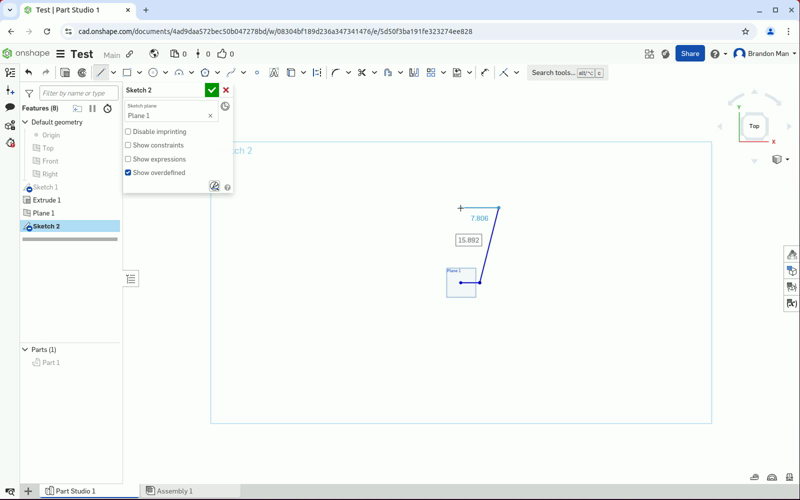
click(460, 207)
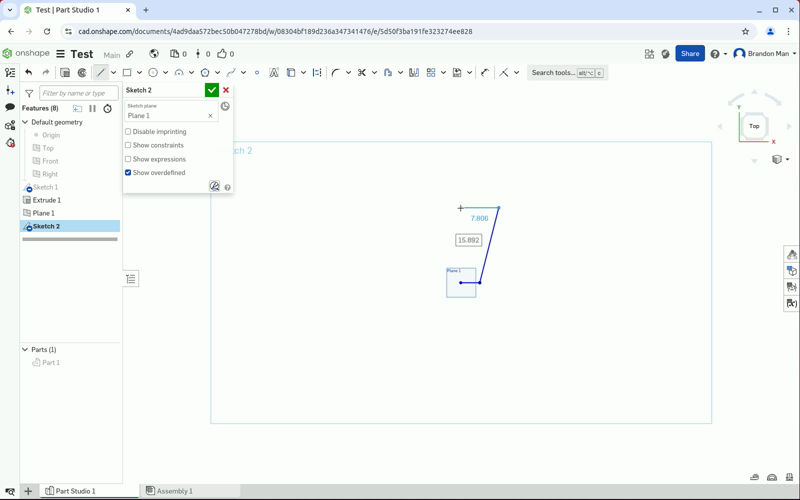
key_up(shift)
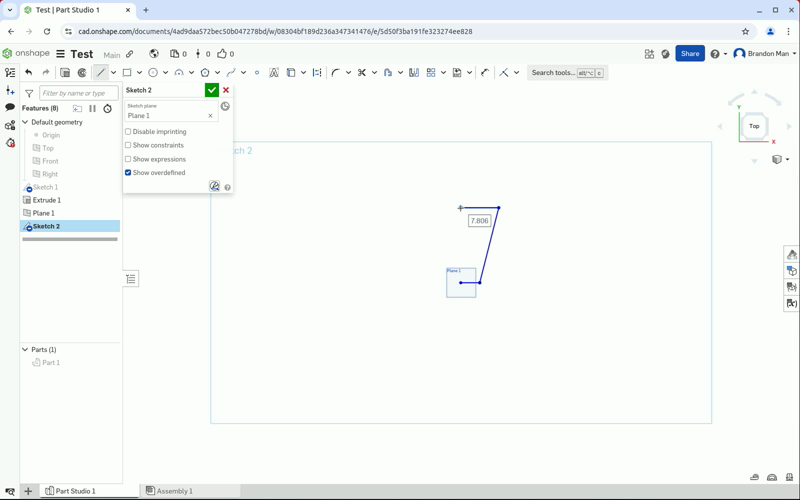
key_down(shift)
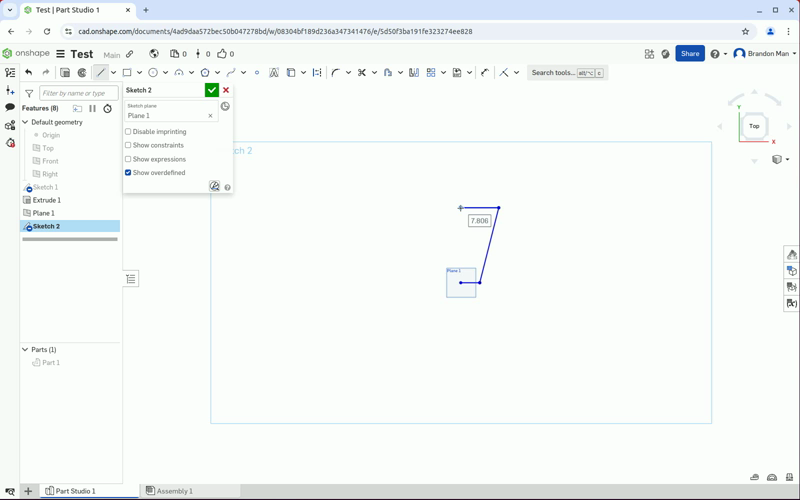
mouse_move(460, 282)
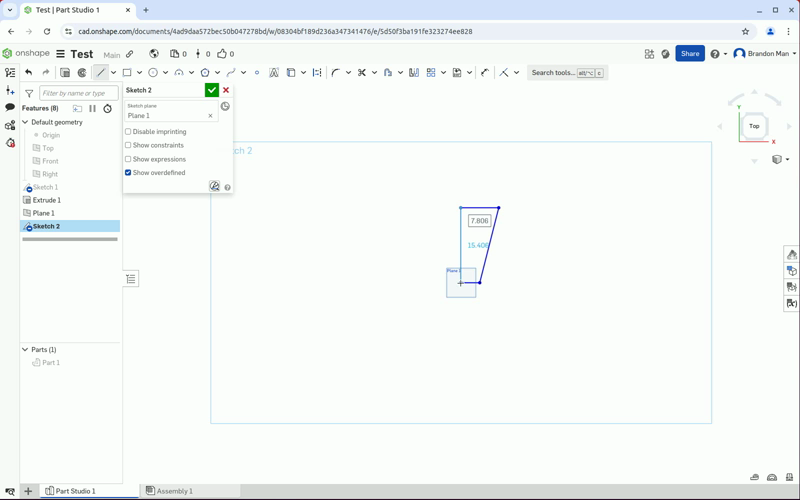
key_up(shift)
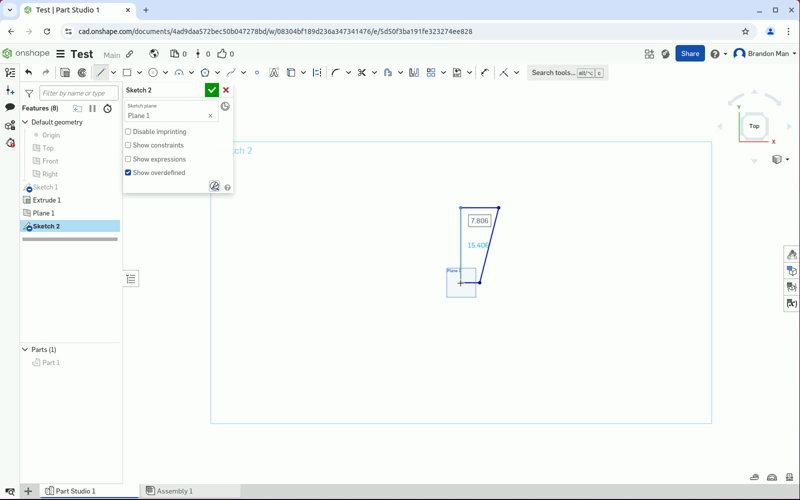
click(460, 282)
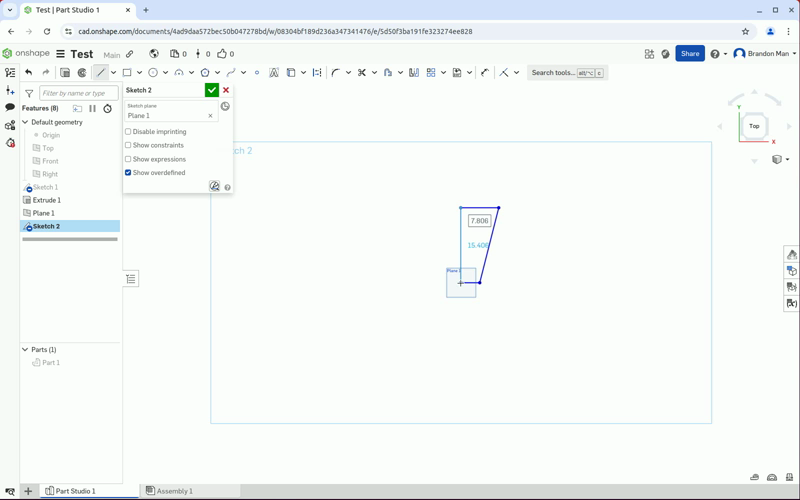
key(esc)
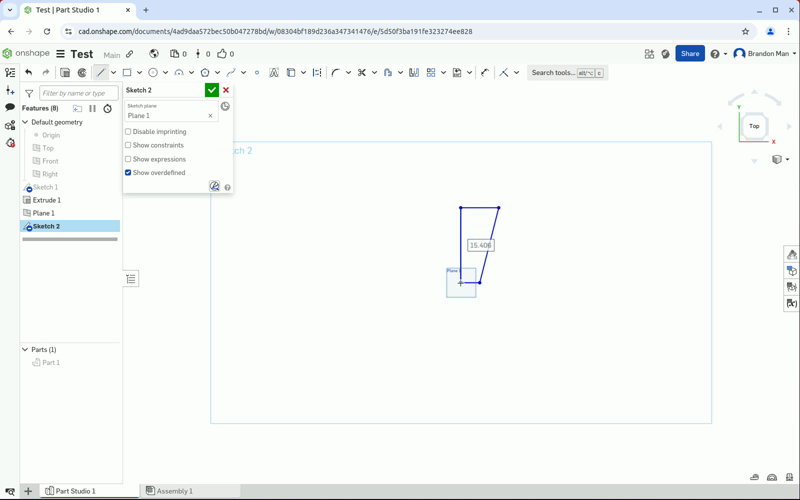
mouse_move(469, 238)
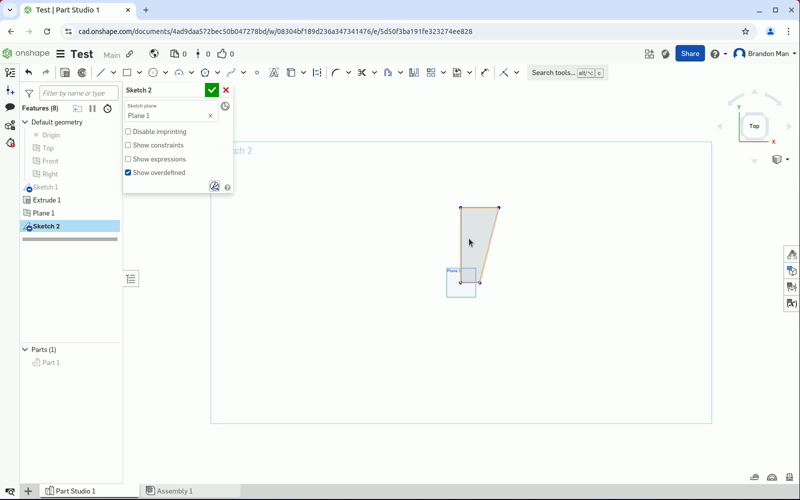
click(469, 238)
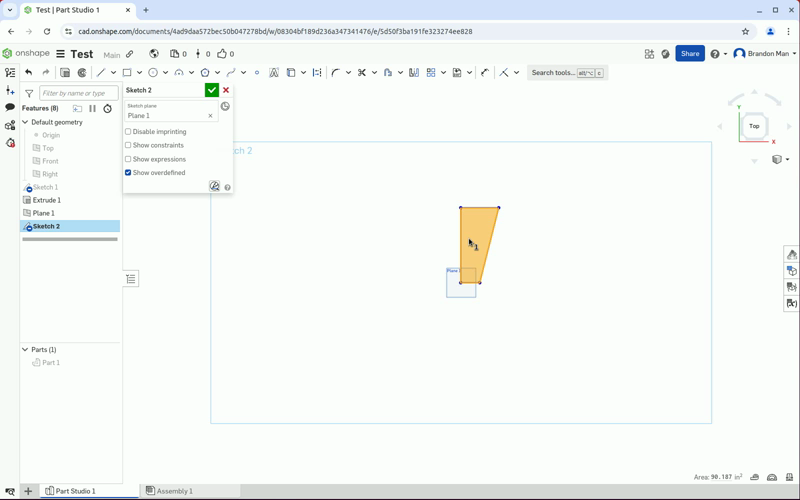
mouse_move(73, 352)
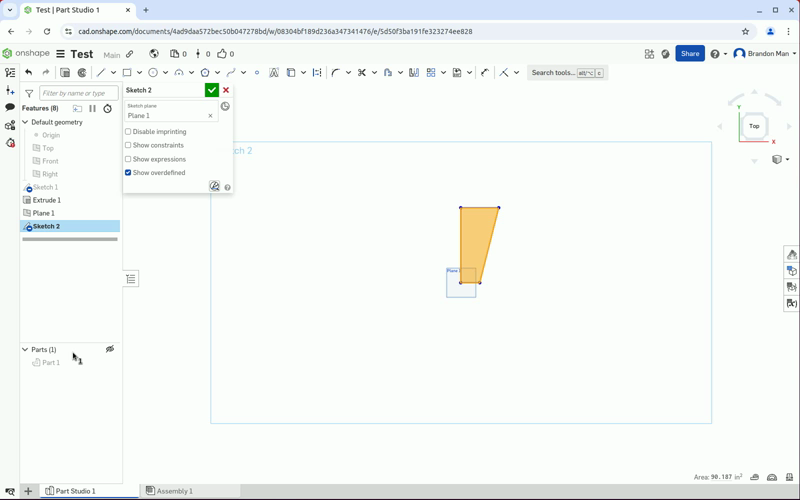
key(shift+y)
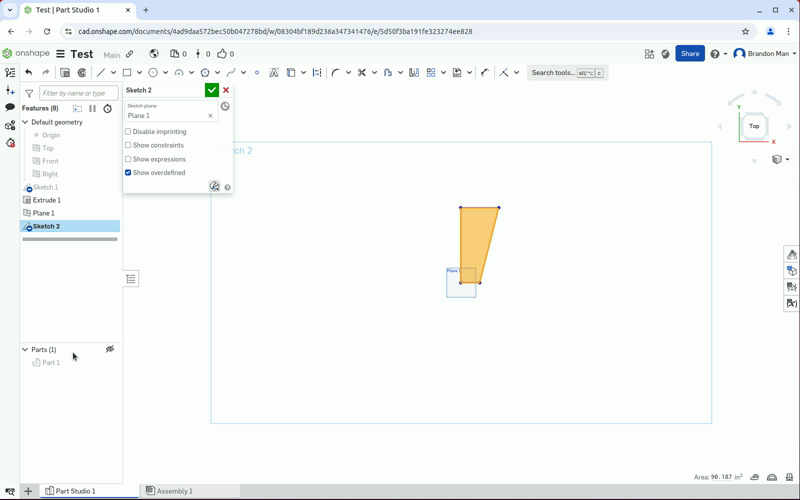
key(shift+e)
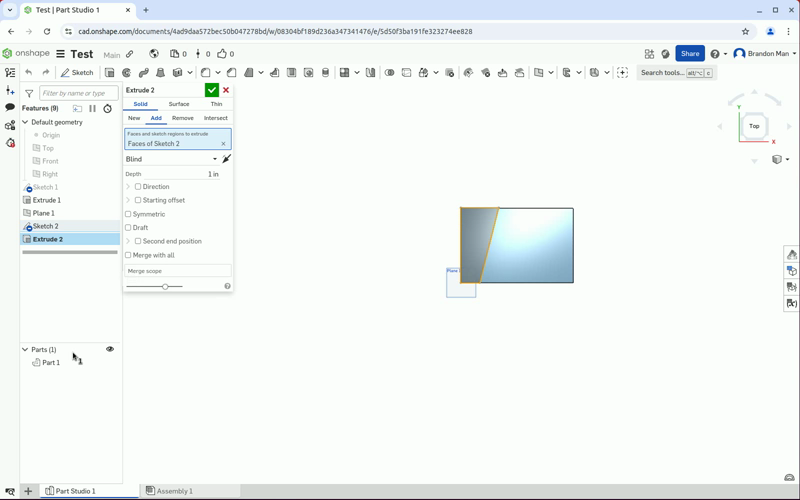
mouse_move(143, 106)
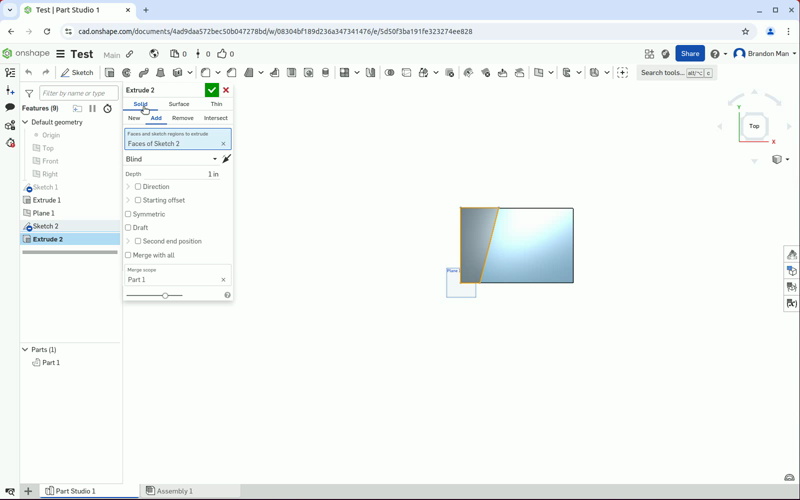
click(143, 106)
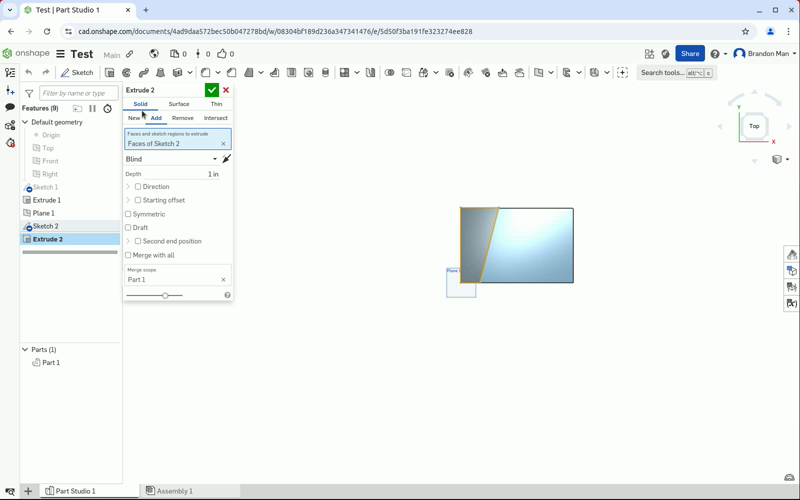
mouse_move(137, 120)
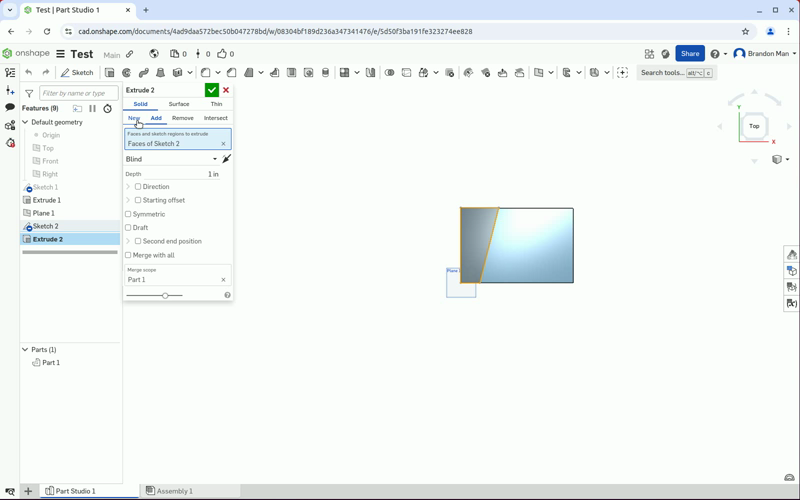
click(137, 120)
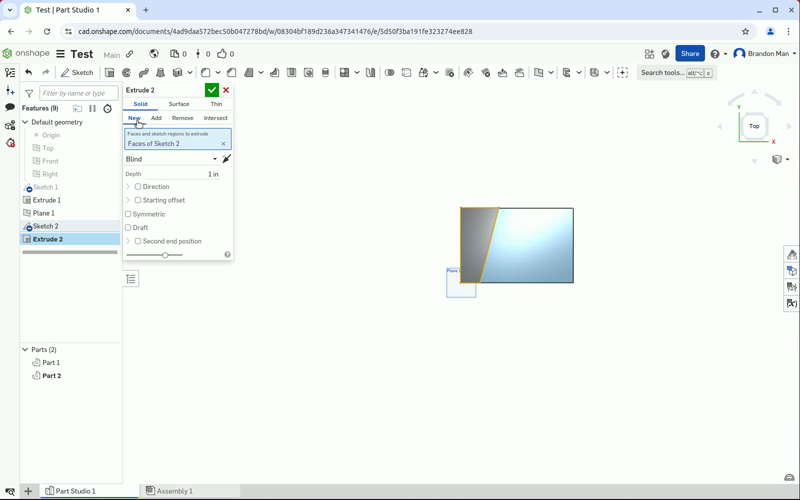
key(tab, 4)
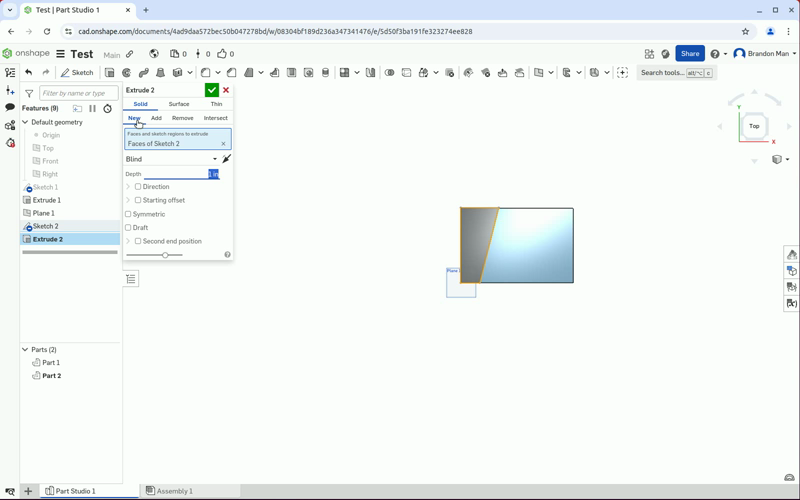
text(11.554)
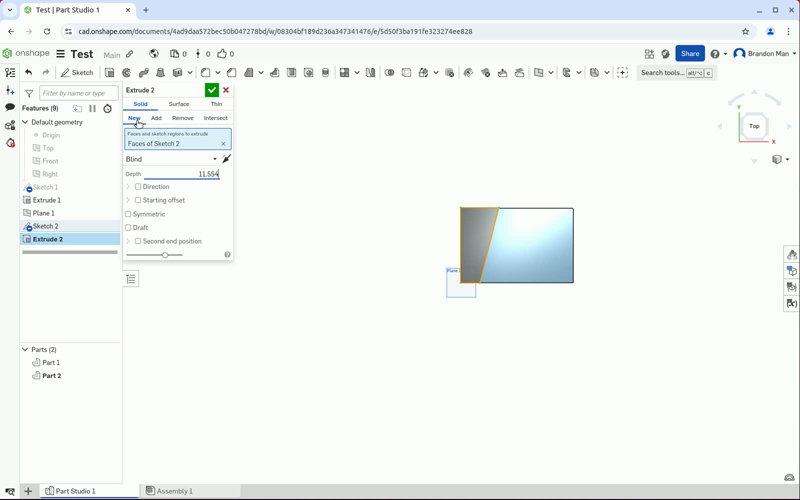
key(enter)
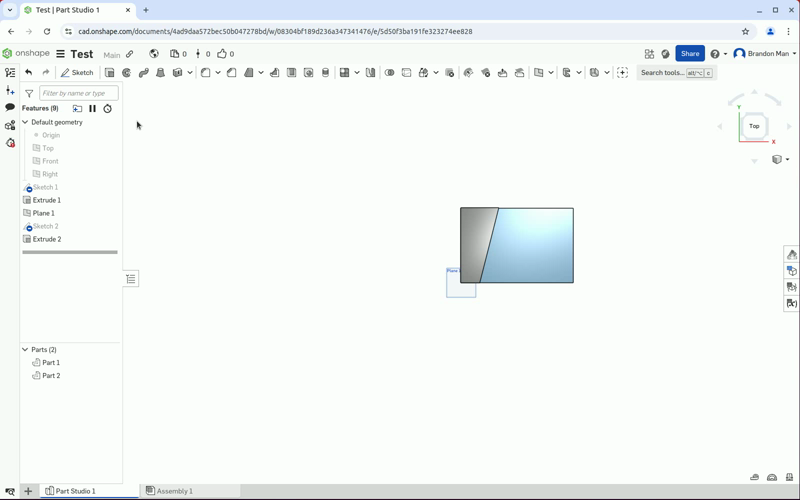
key(shift+h)
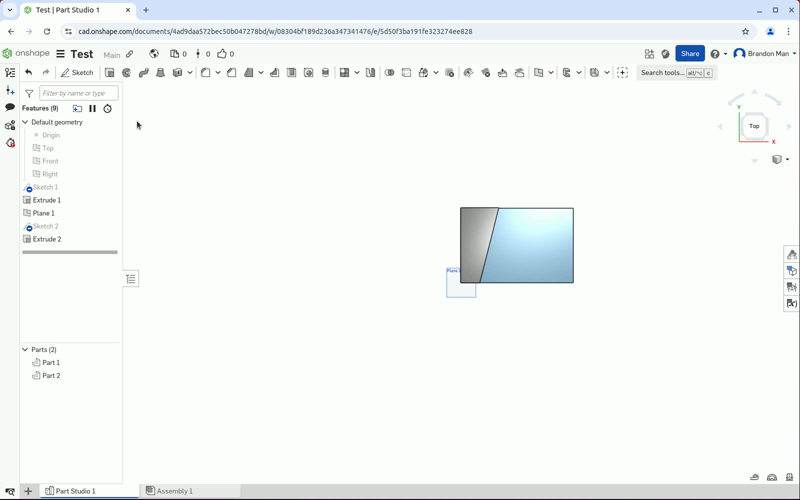
key(shift+h)
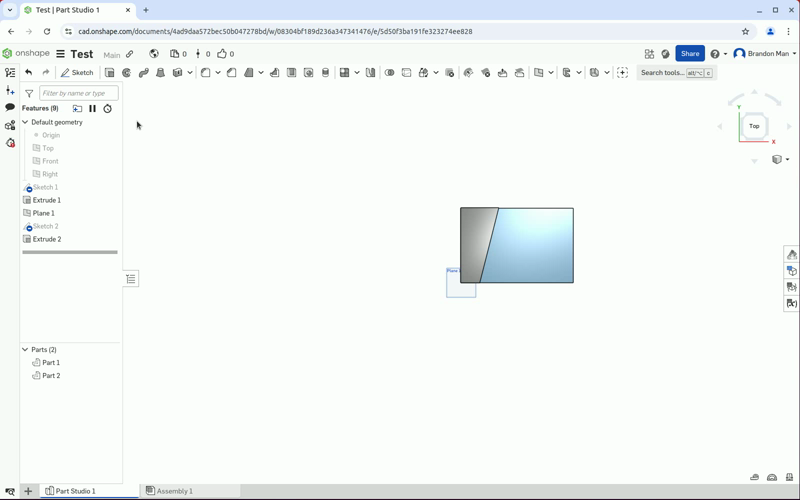
mouse_move(73, 189)
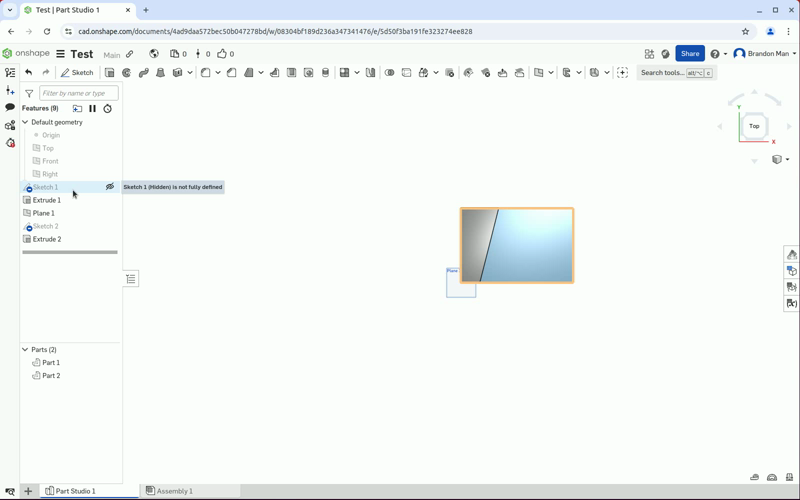
click(73, 189)
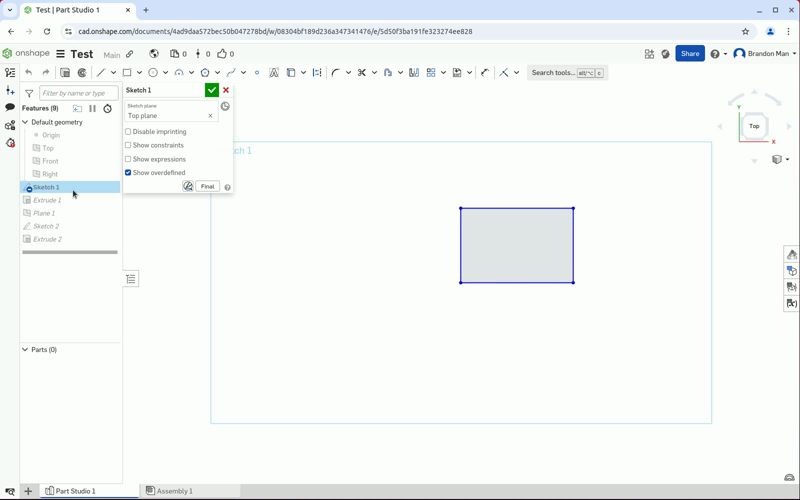
mouse_move(229, 92)
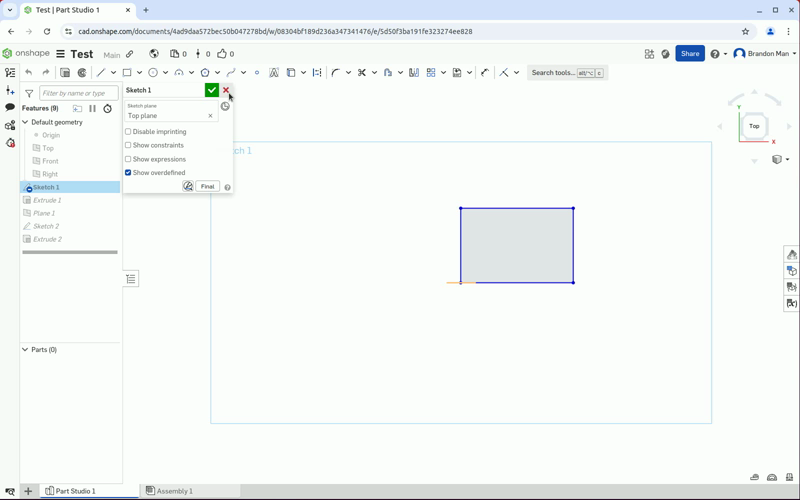
click(229, 92)
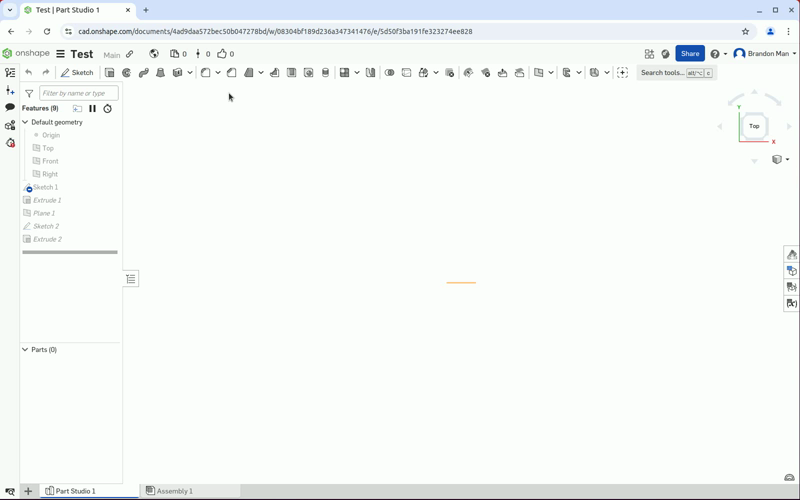
key(shift+s)
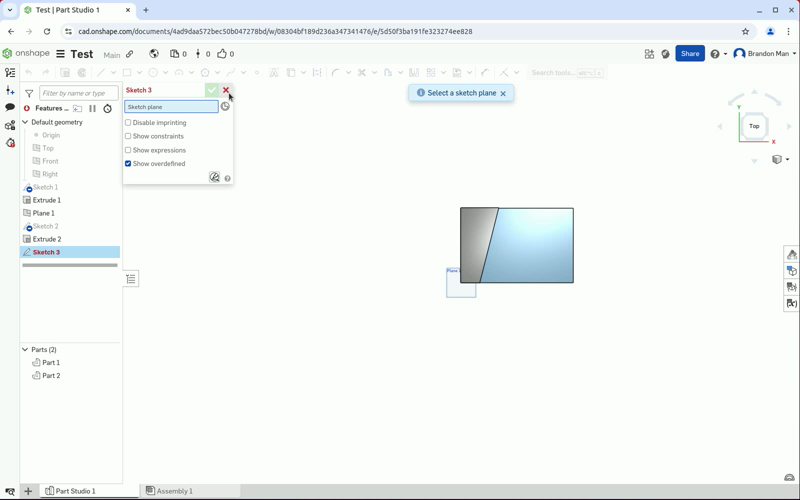
mouse_move(73, 215)
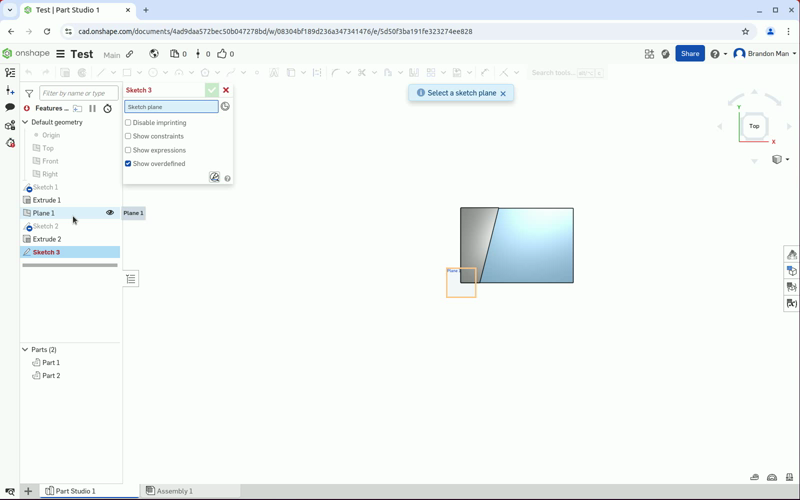
click(73, 215)
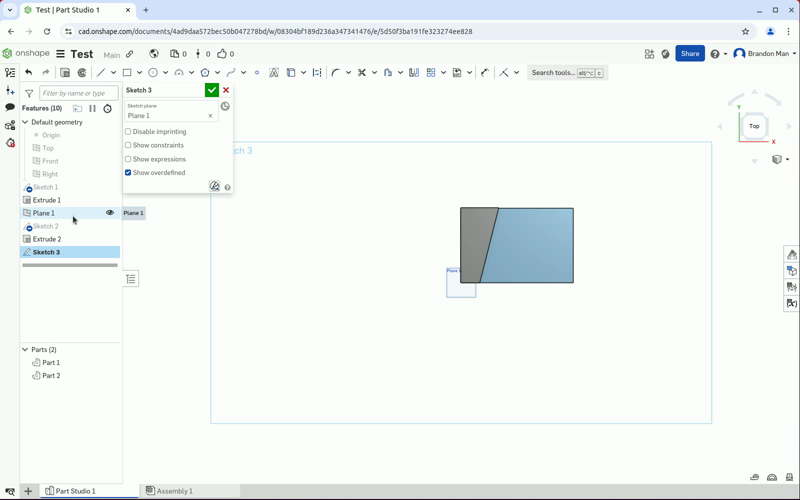
mouse_move(73, 352)
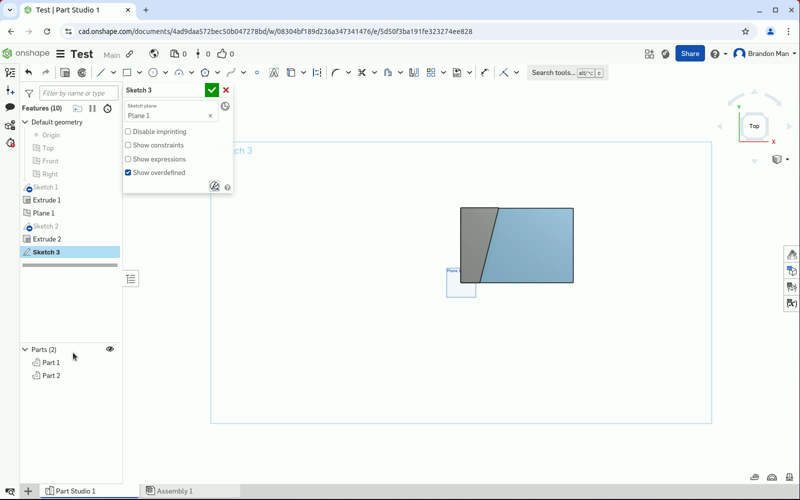
key(y)
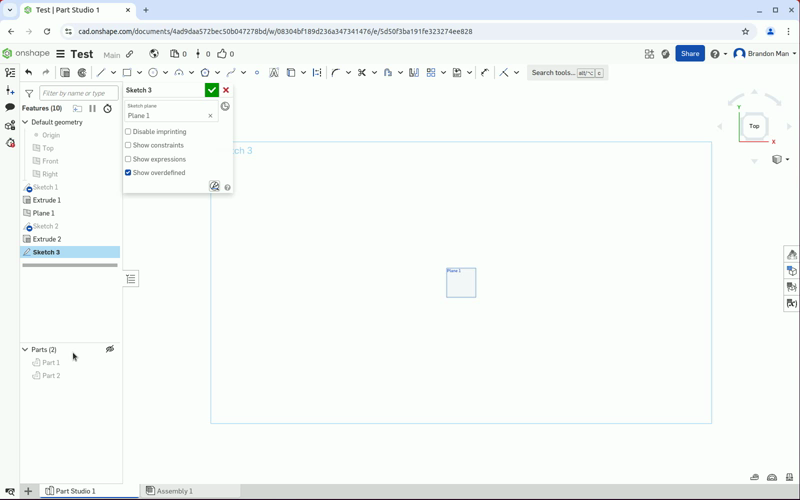
key(l)
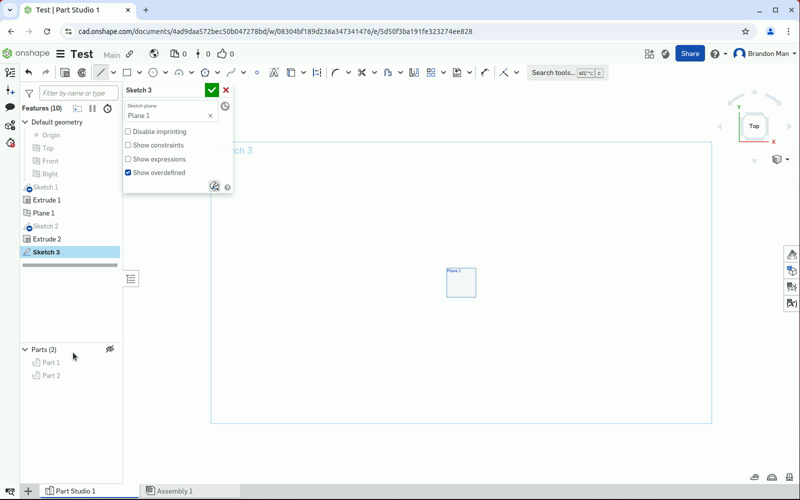
key_down(shift)
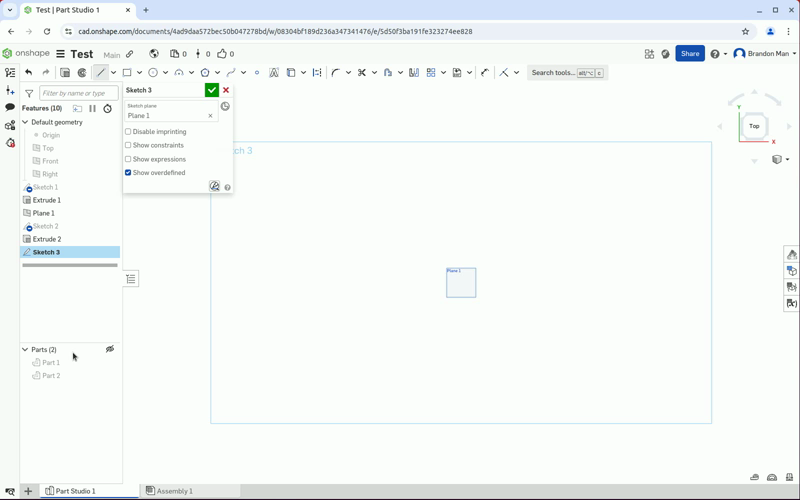
mouse_move(535, 207)
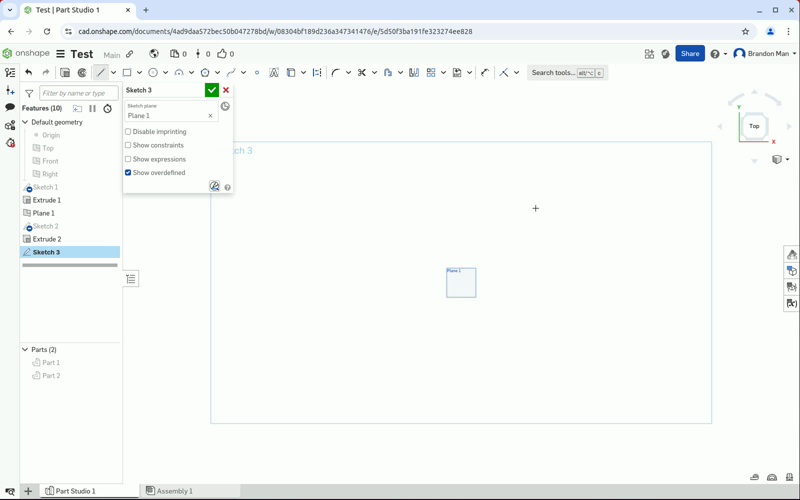
click(535, 207)
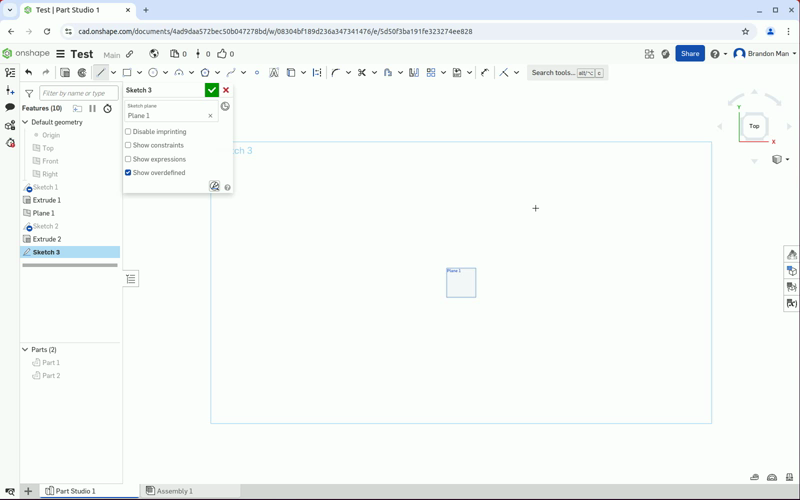
key_up(shift)
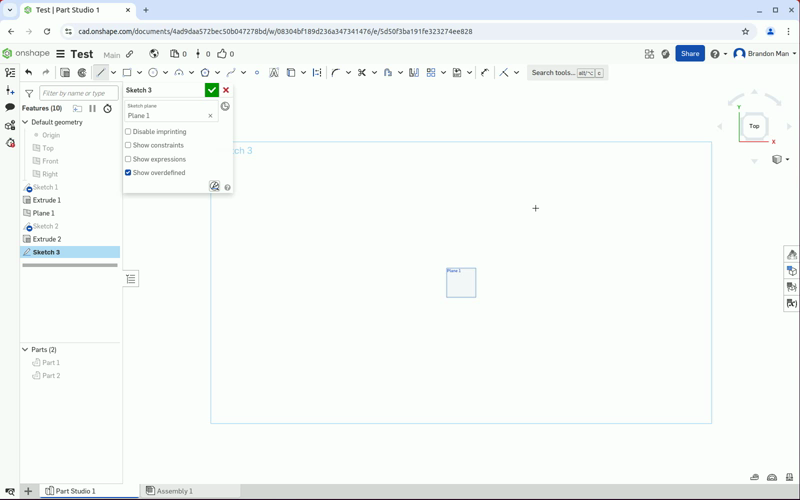
key_down(shift)
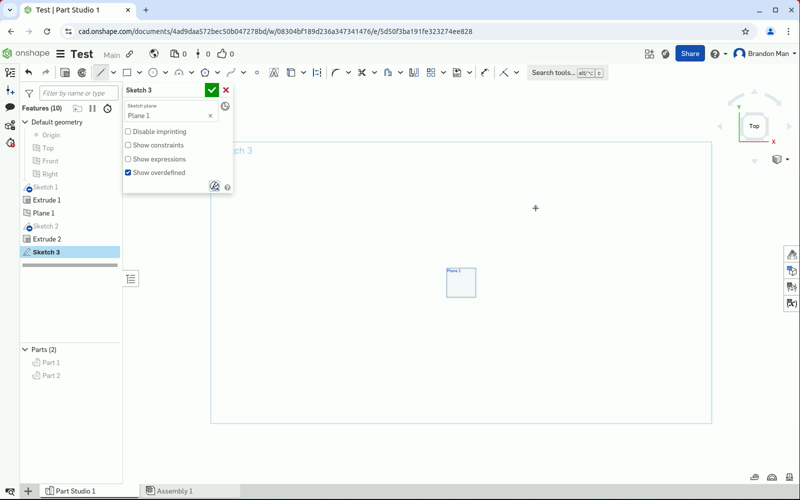
mouse_move(554, 283)
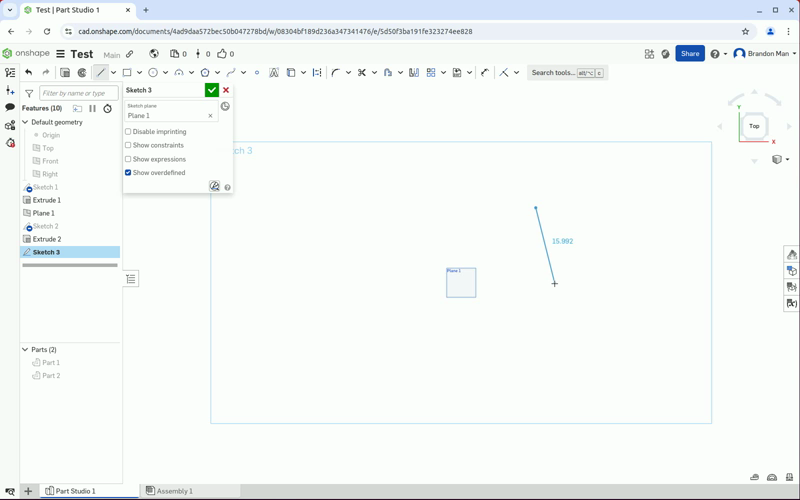
click(554, 283)
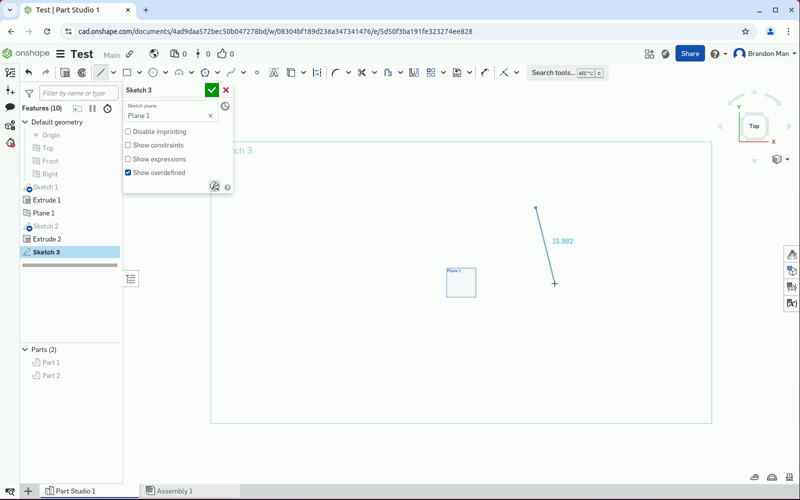
key_up(shift)
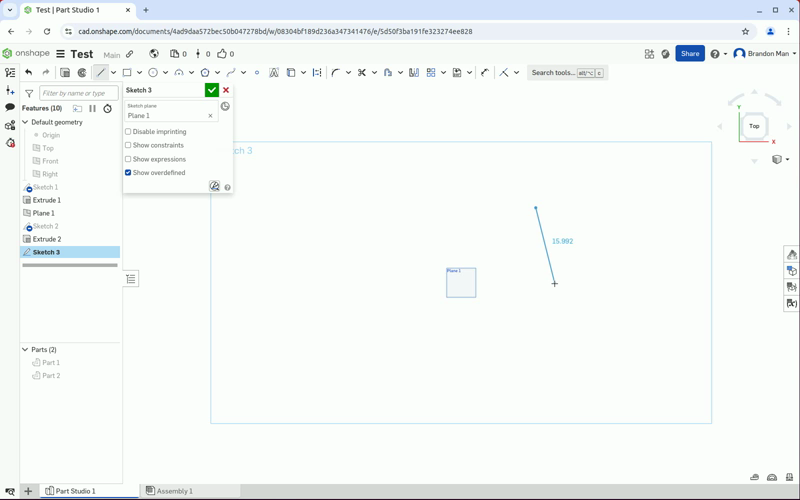
key_down(shift)
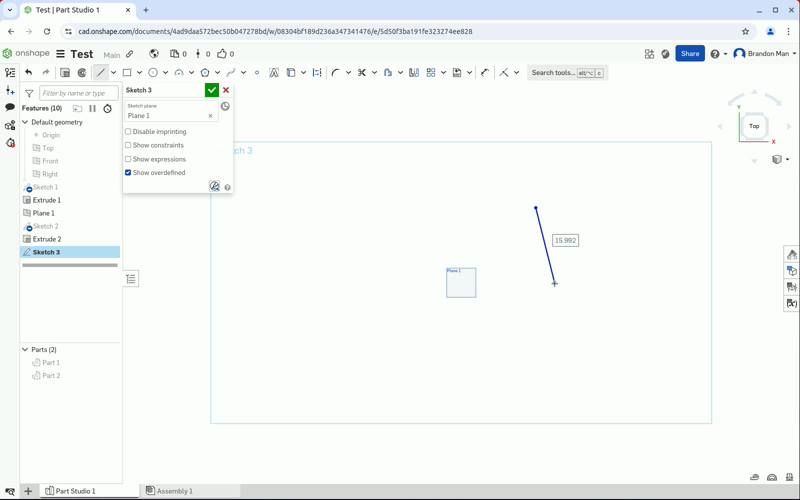
mouse_move(584, 283)
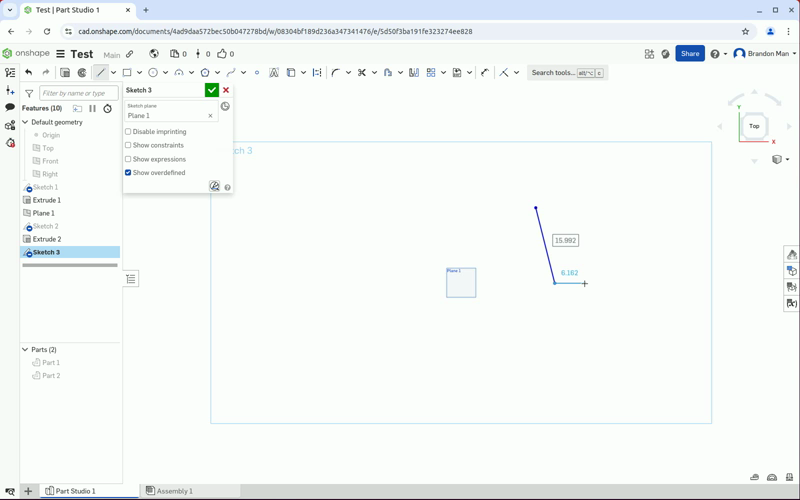
mouse_move(573, 283)
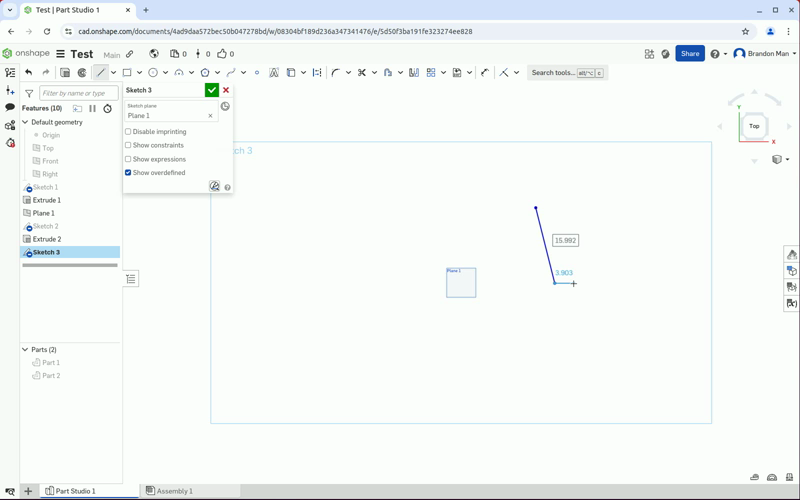
click(573, 283)
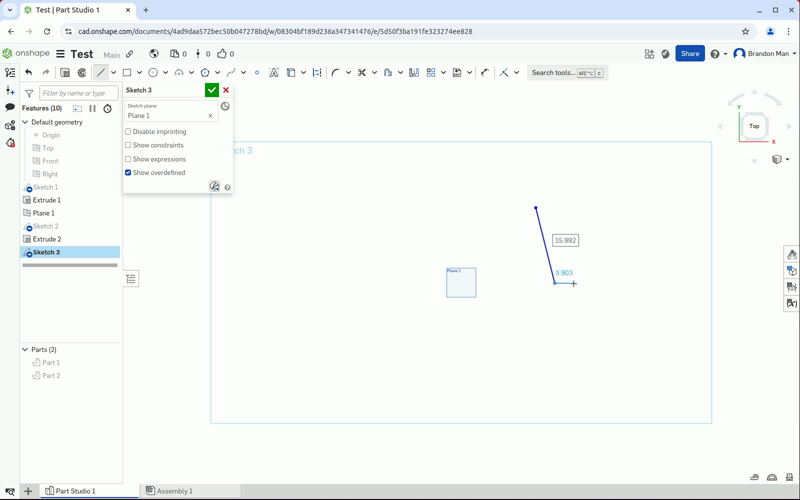
key_up(shift)
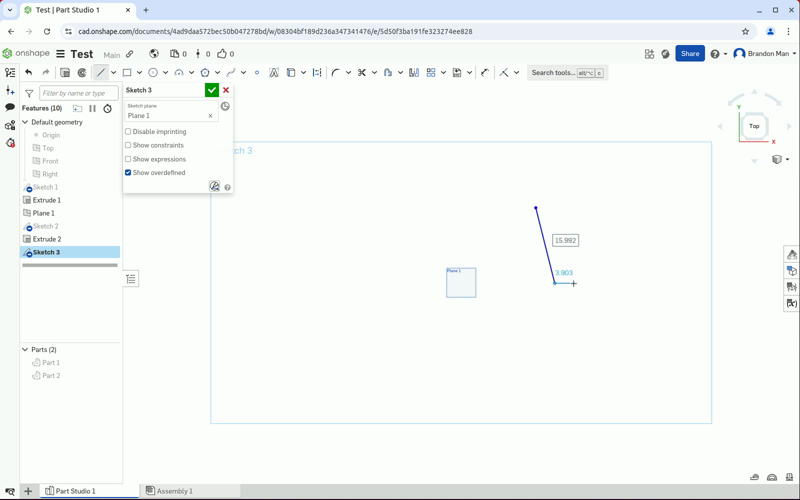
key_down(shift)
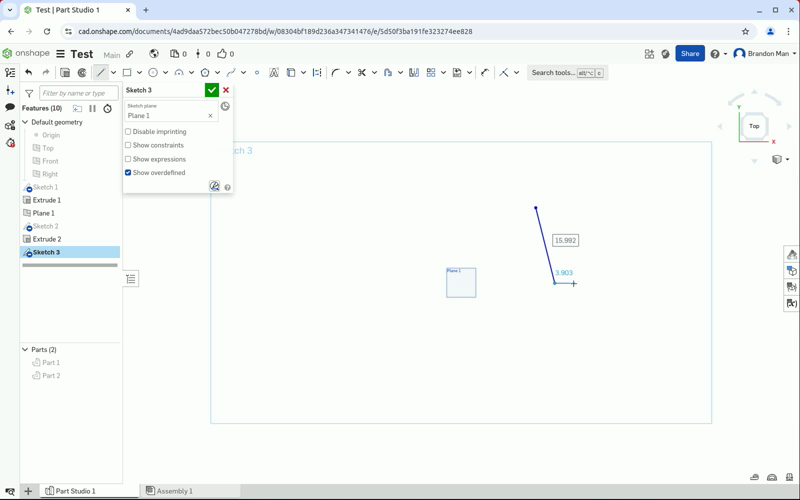
mouse_move(573, 207)
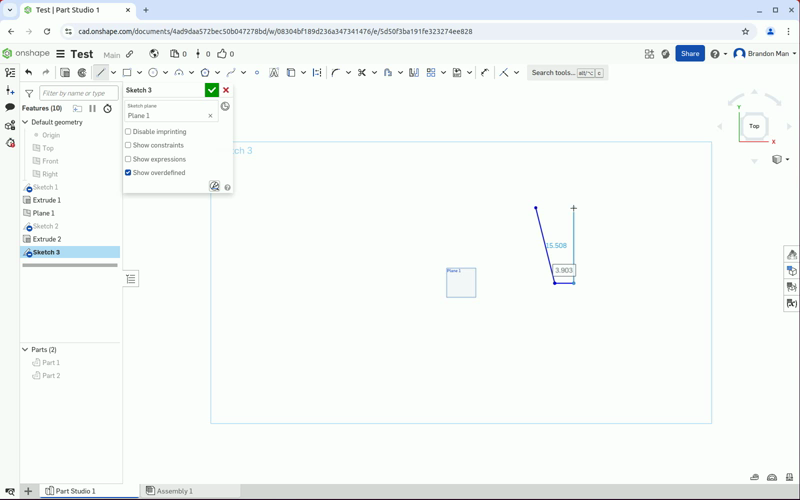
click(573, 207)
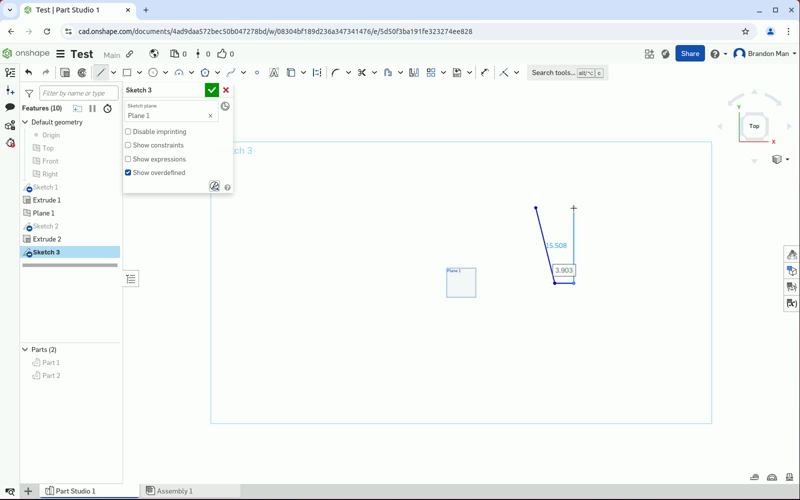
key_up(shift)
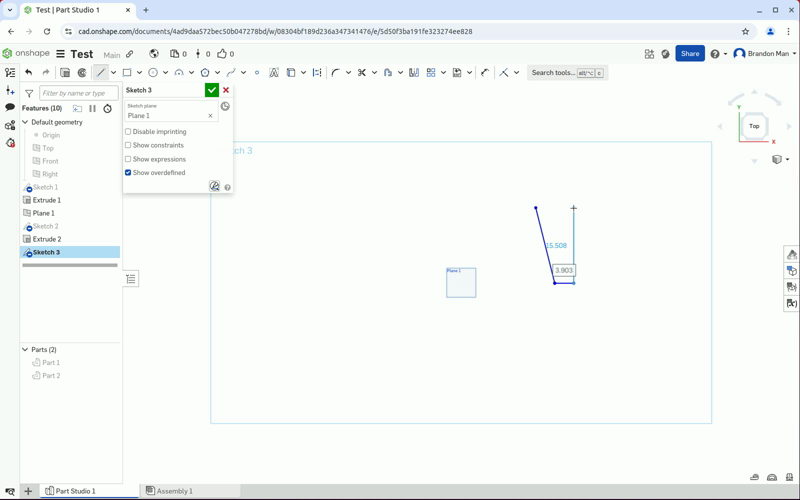
mouse_move(589, 207)
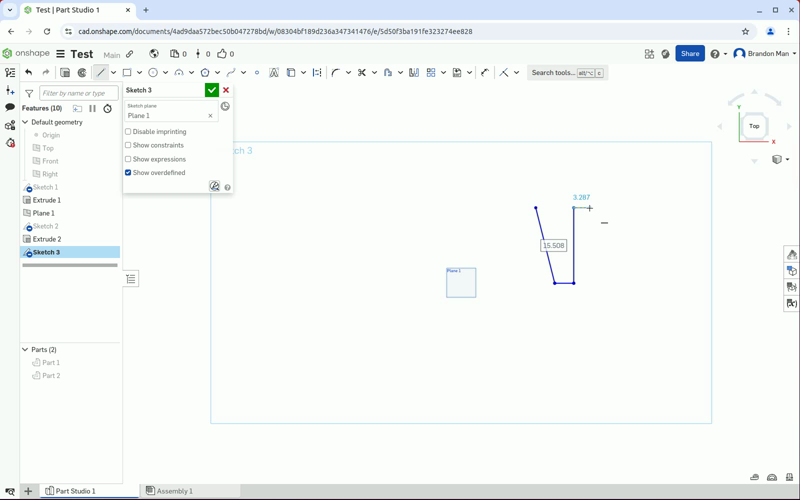
key_down(shift)
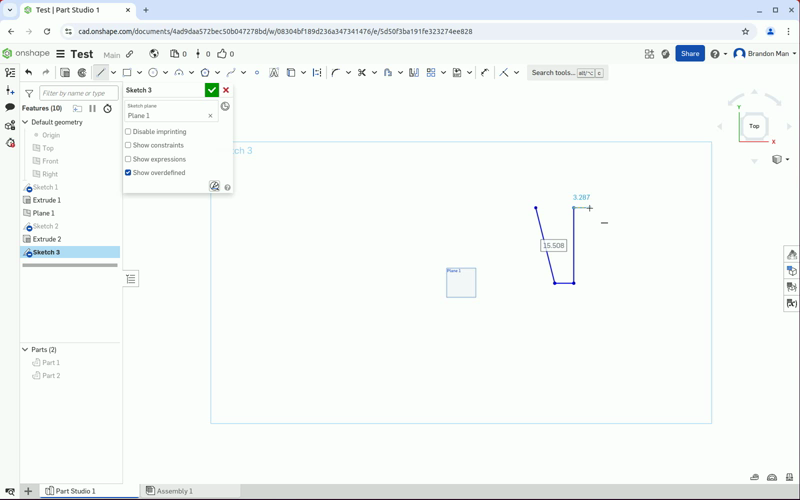
mouse_move(535, 207)
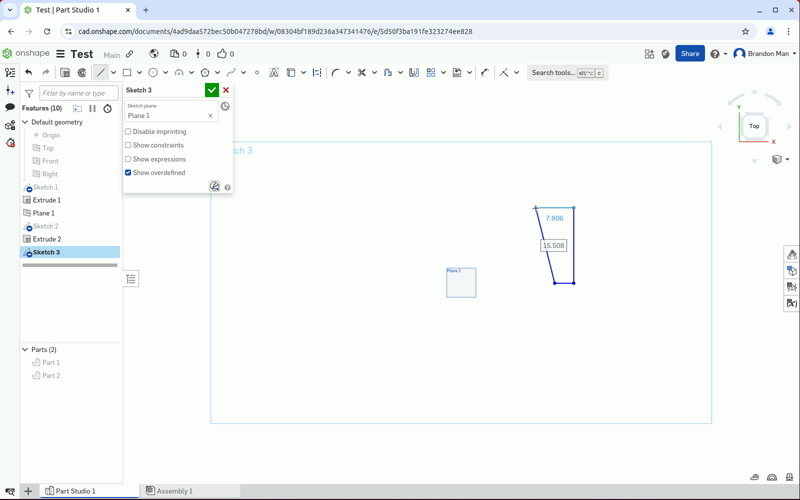
key_up(shift)
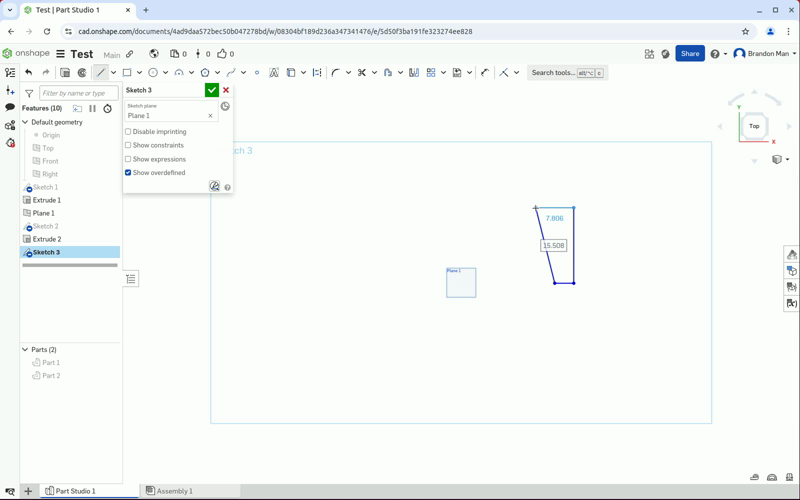
click(535, 207)
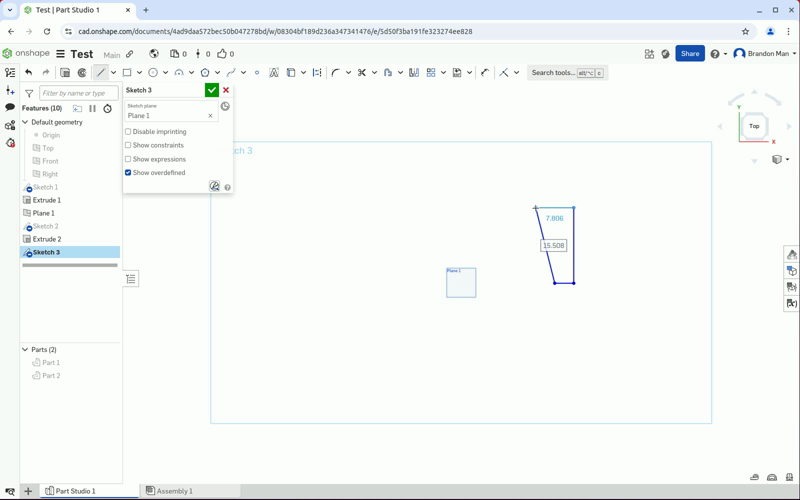
key(esc)
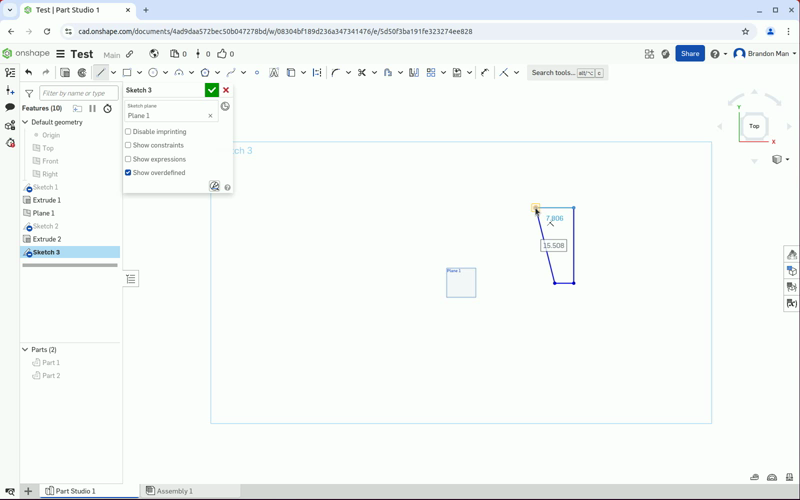
mouse_move(558, 265)
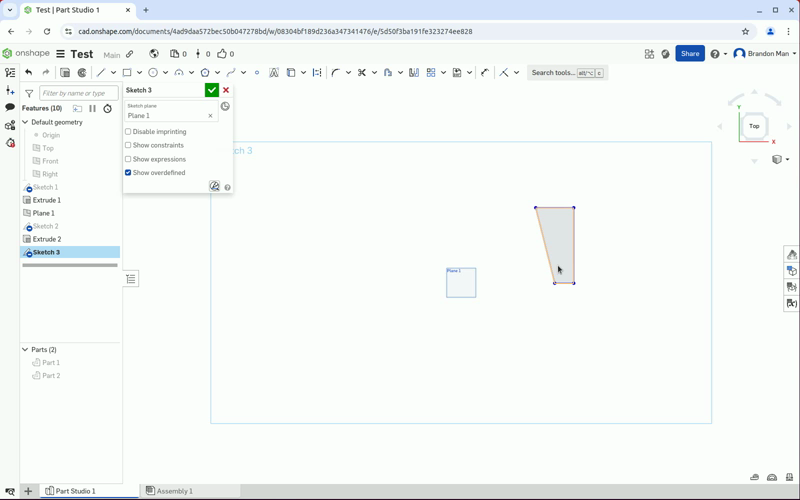
click(558, 265)
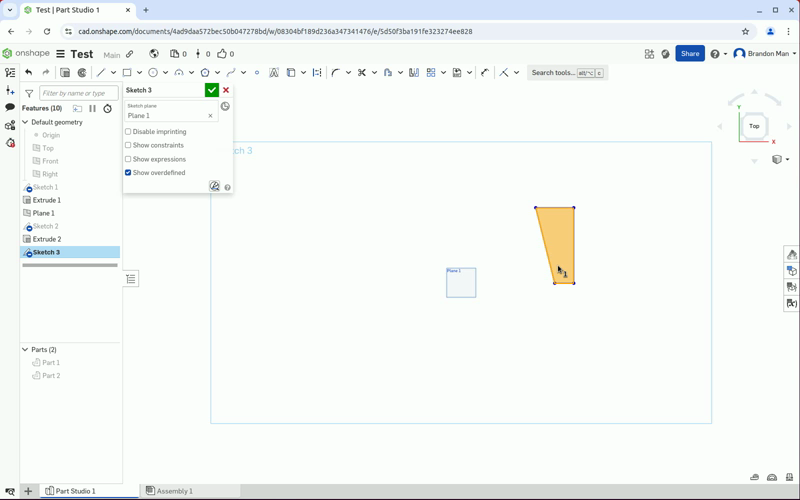
mouse_move(73, 352)
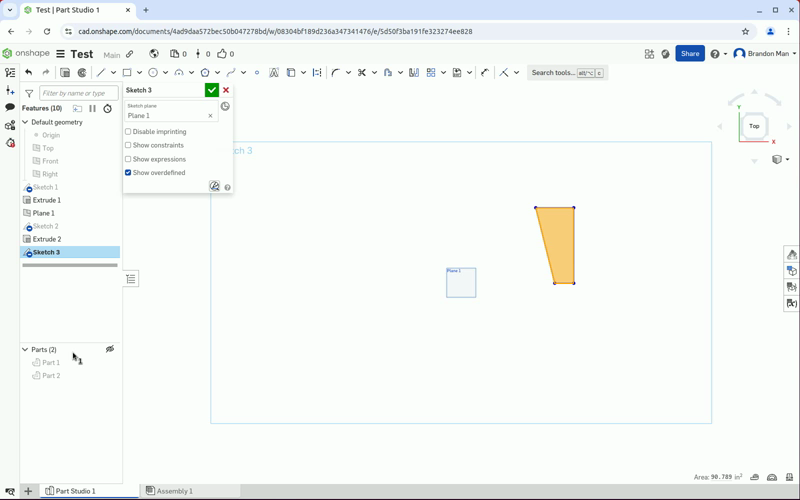
key(shift+y)
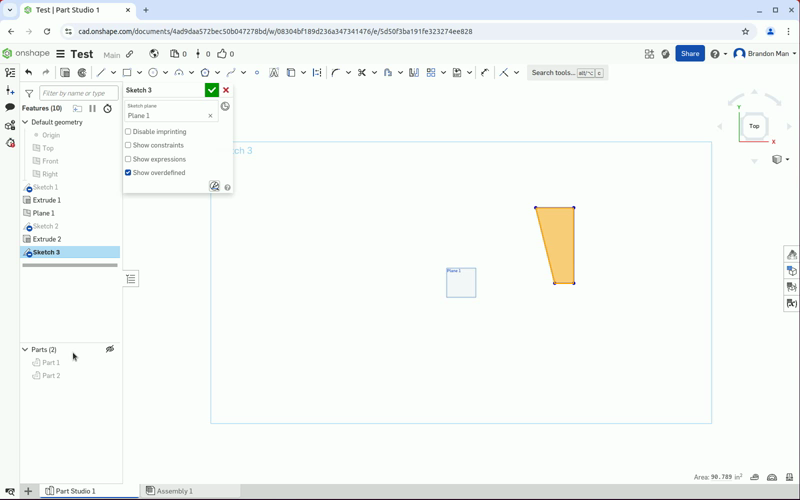
key(shift+e)
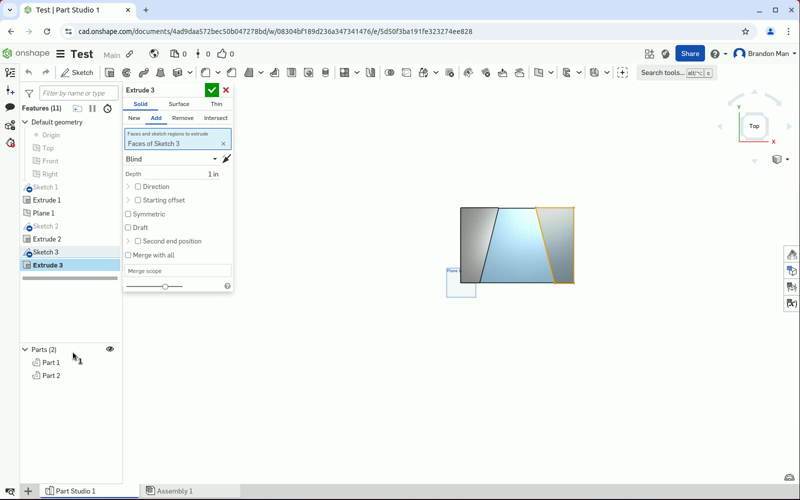
mouse_move(143, 106)
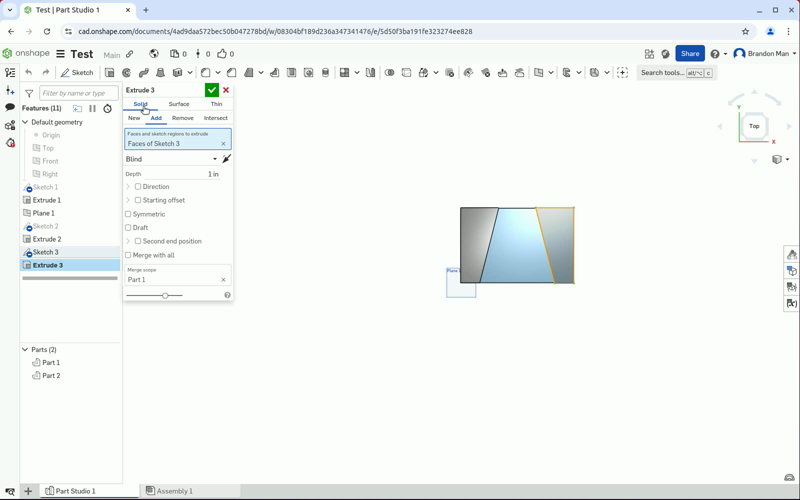
click(143, 106)
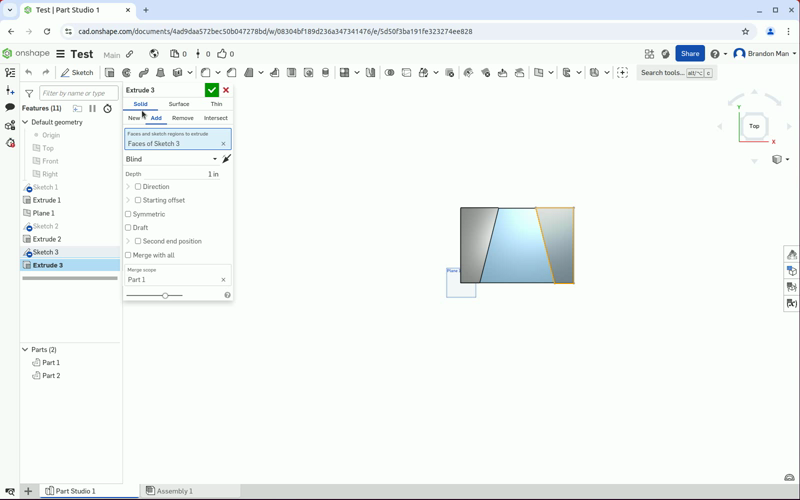
mouse_move(137, 120)
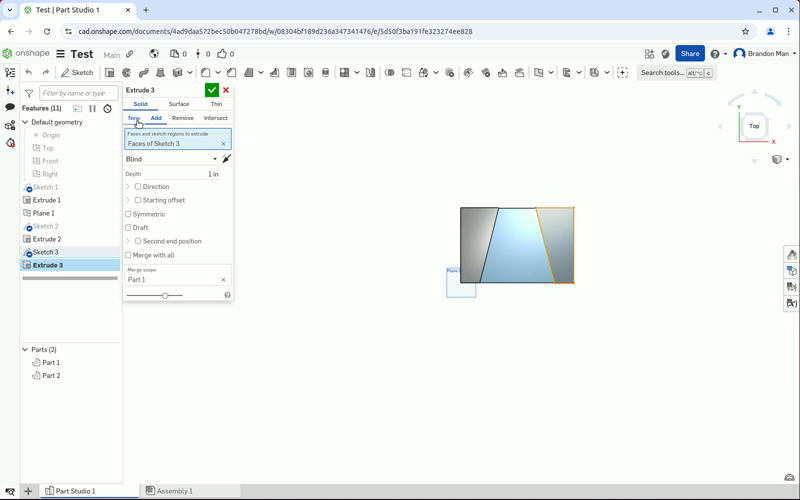
click(137, 120)
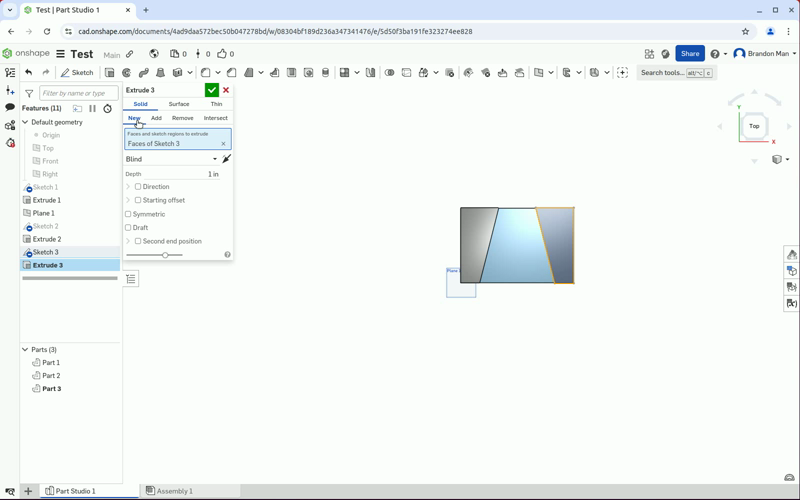
key(tab, 4)
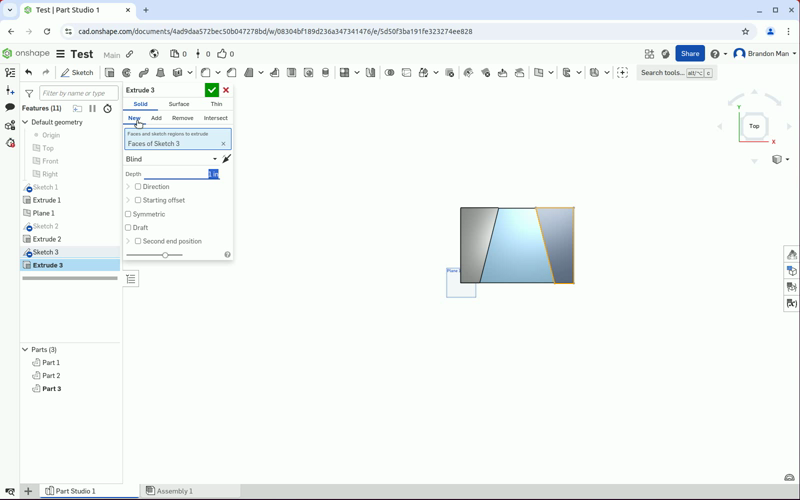
text(11.554)
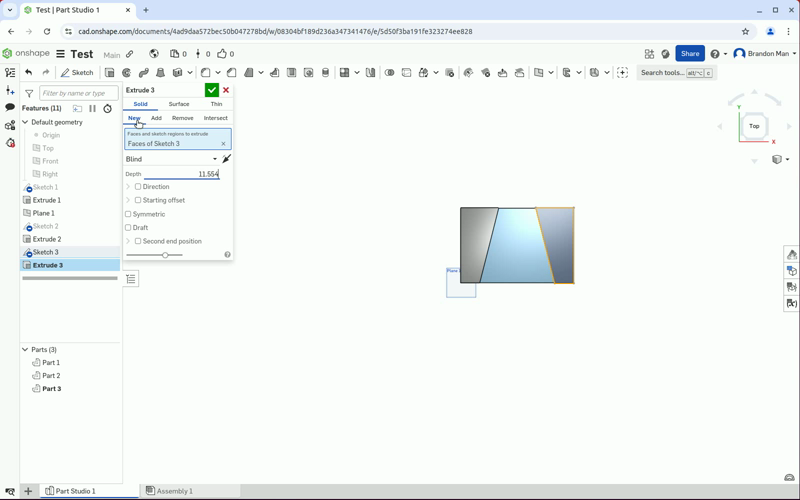
key(enter)
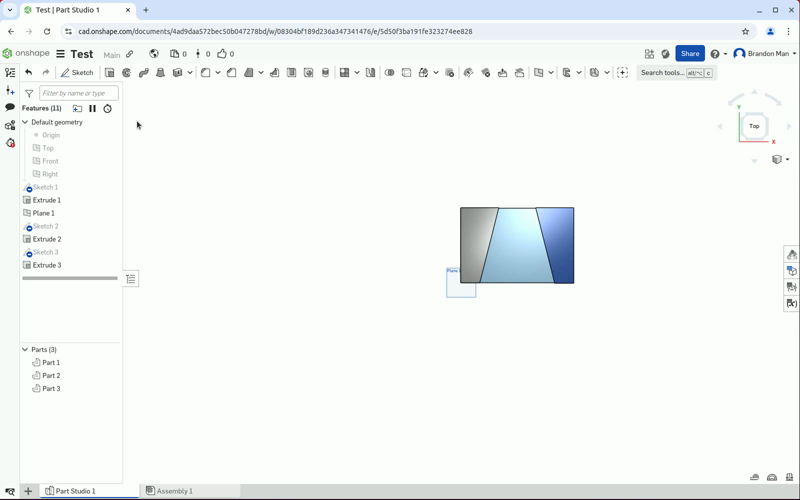
key(shift+h)
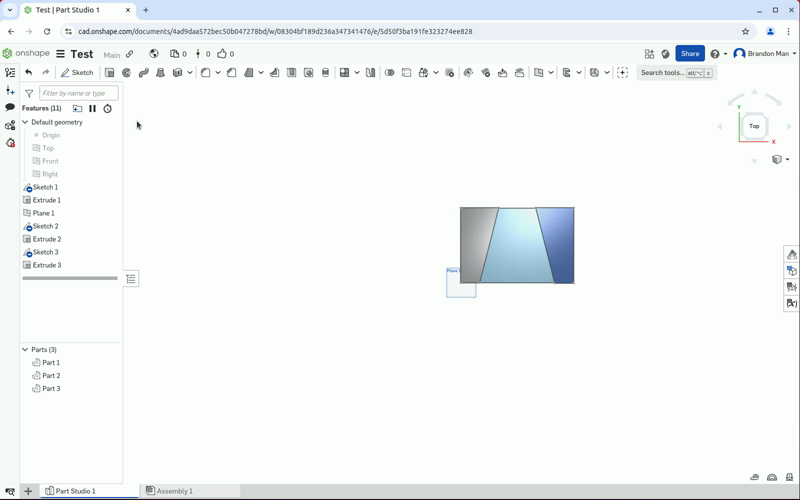
key(shift+h)
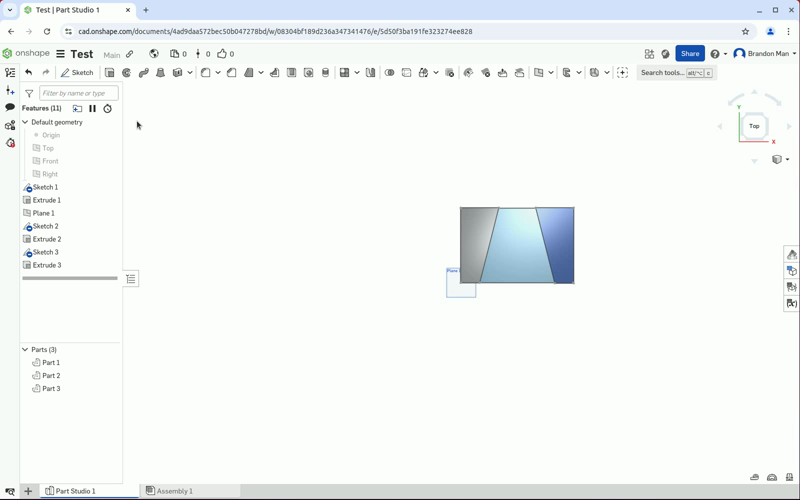
key(shift+7)
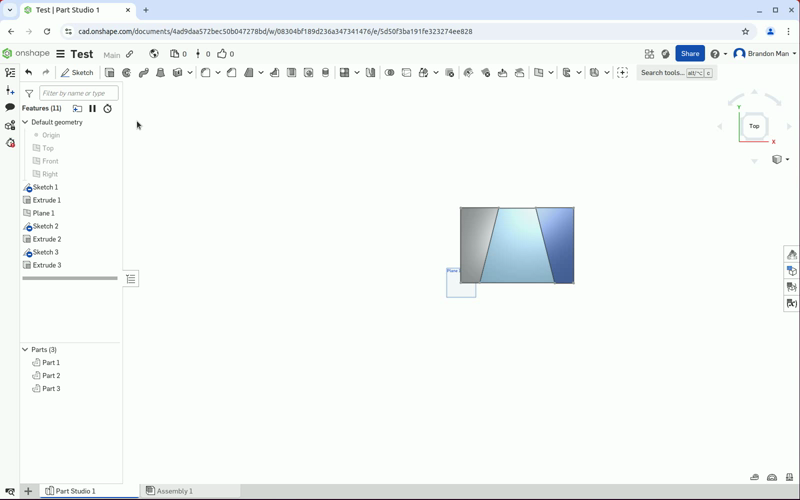
key(up, 3)
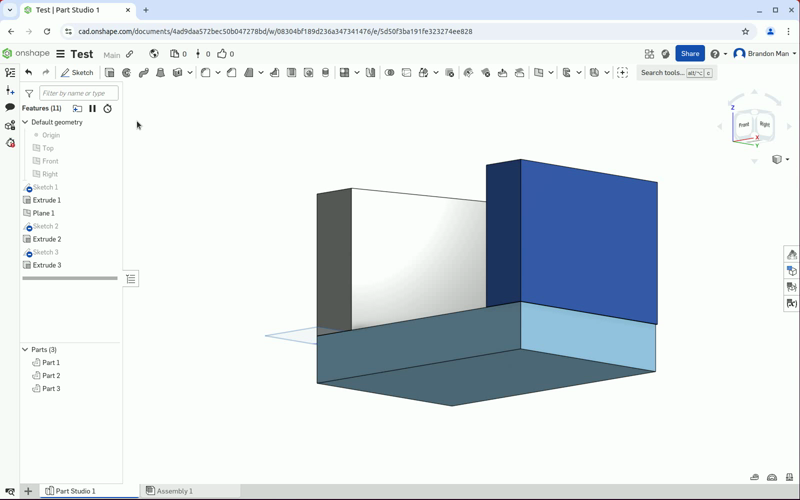
key(left, 3)
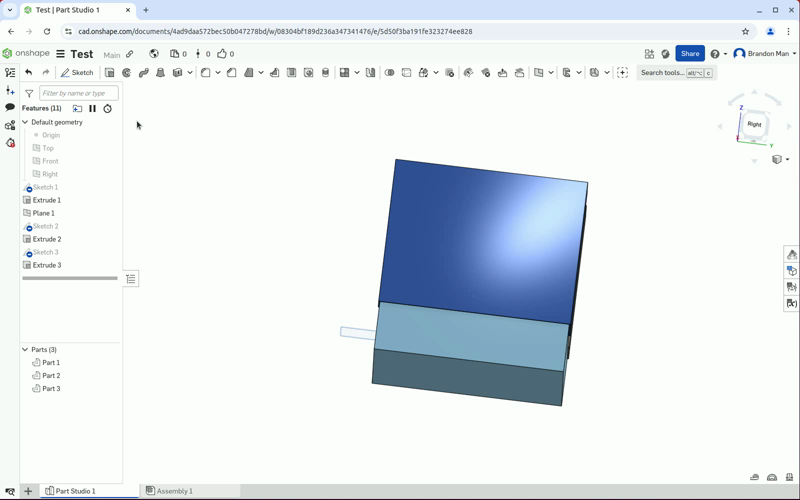
key(right, 3)
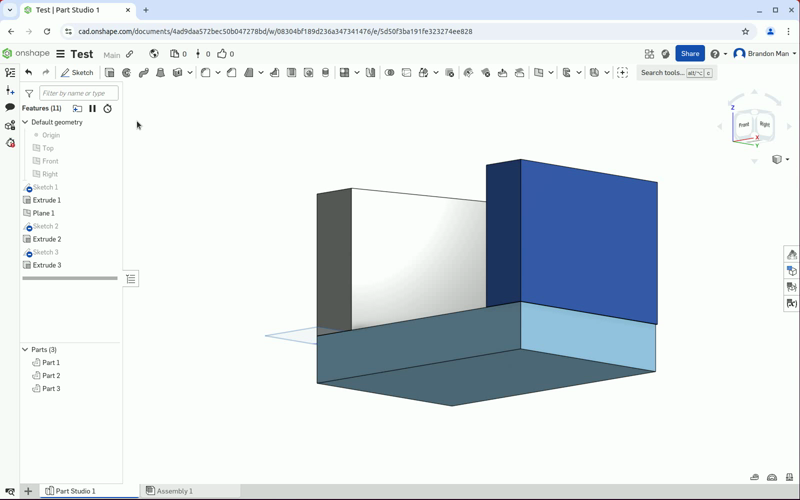
key(down, 3)
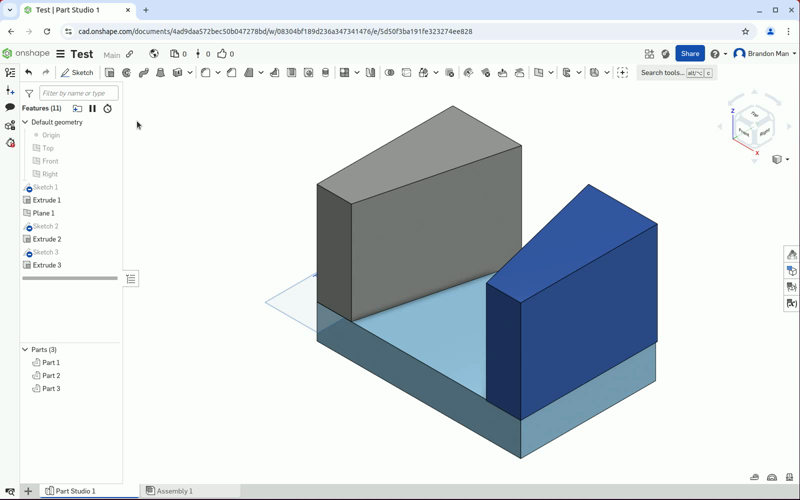
mouse_move(73, 189)
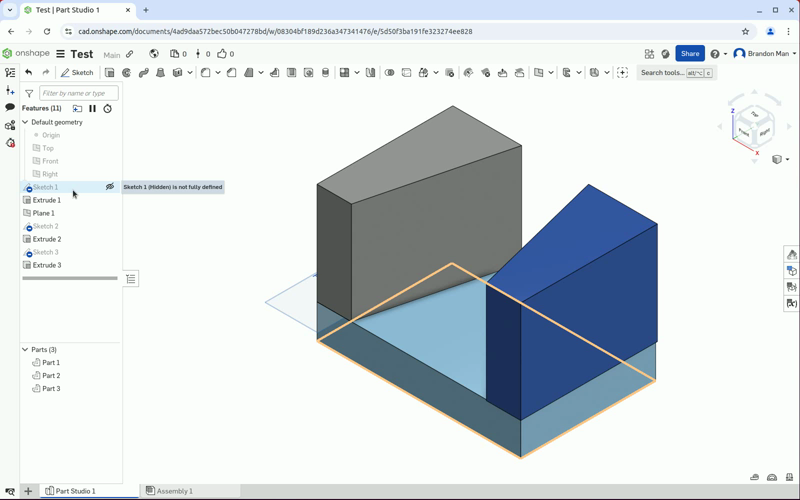
click(73, 189)